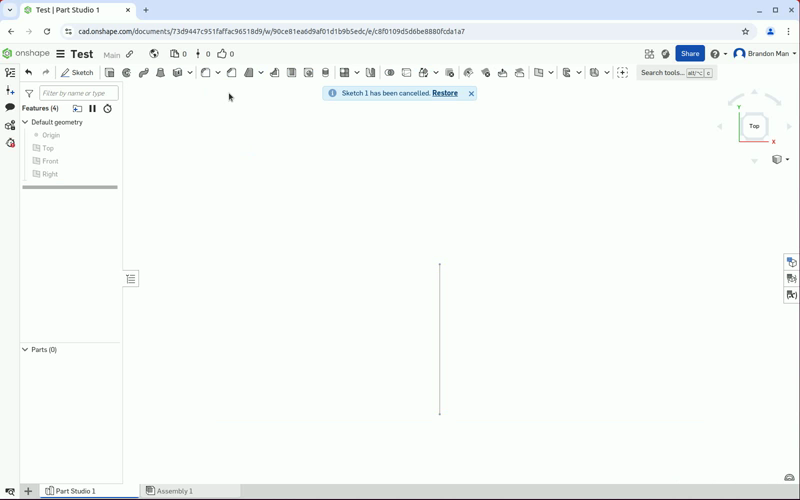
key(shift+h)
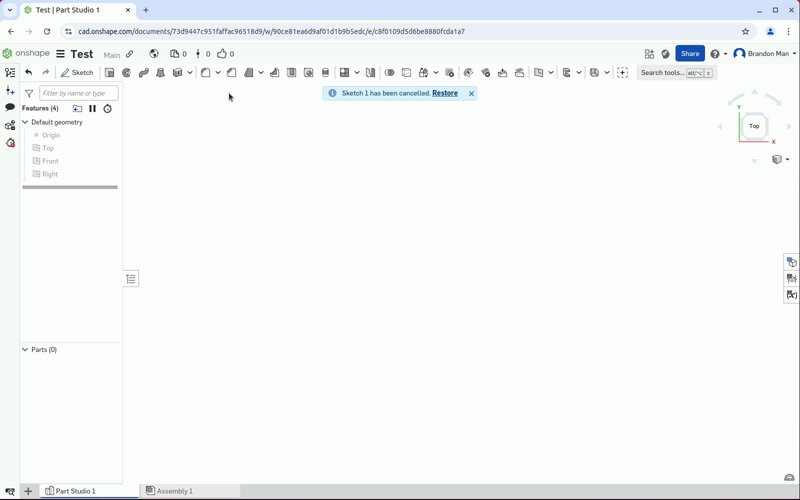
key(shift+s)
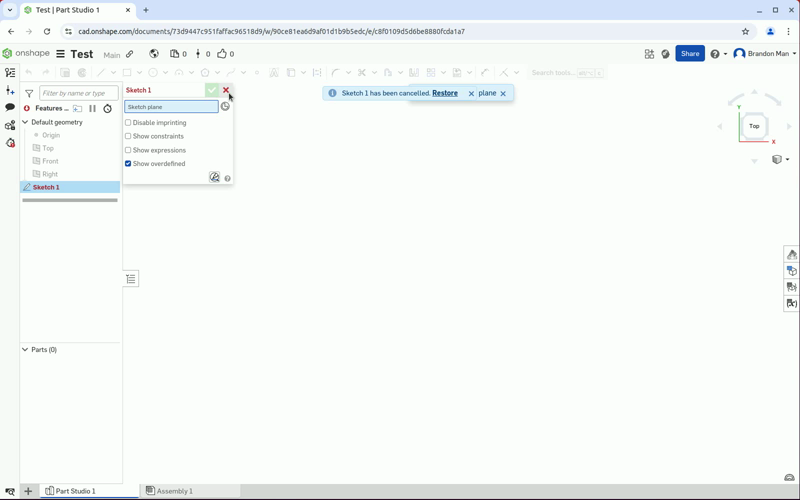
mouse_move(73, 150)
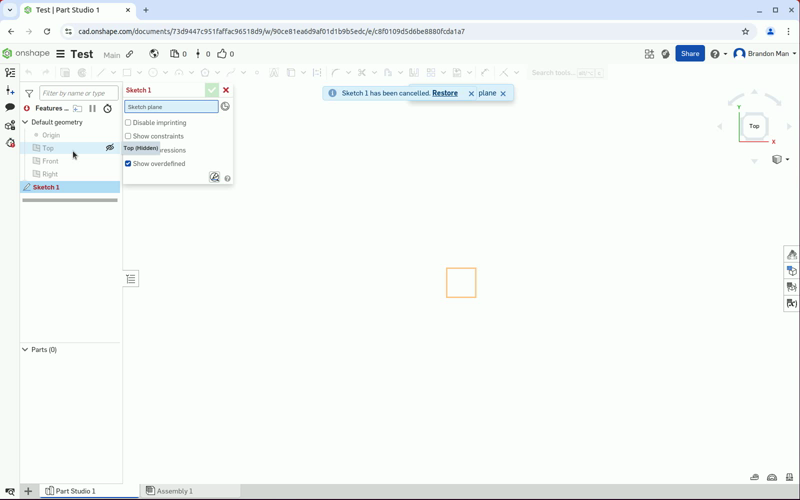
click(73, 150)
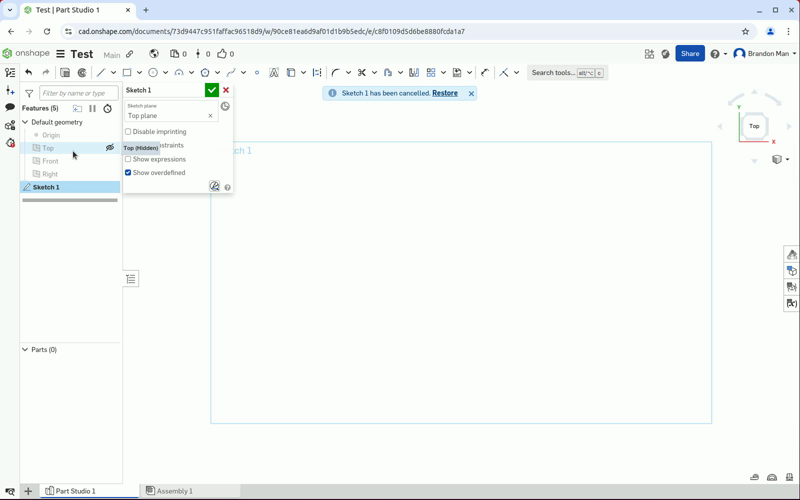
mouse_move(73, 352)
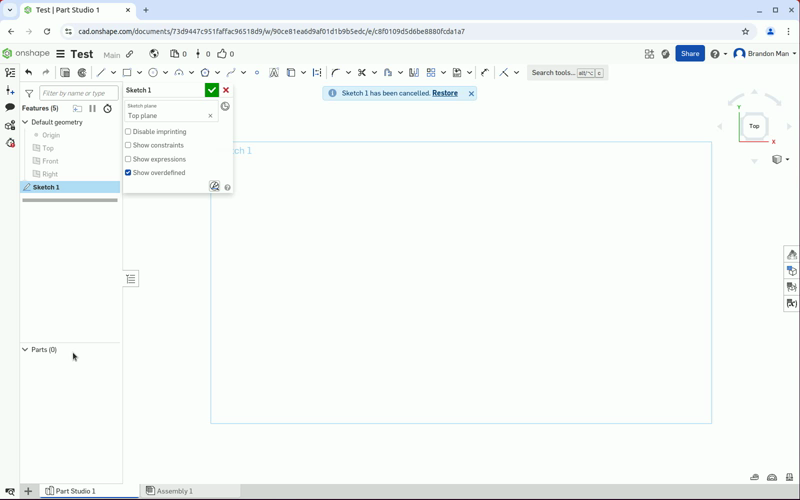
key(y)
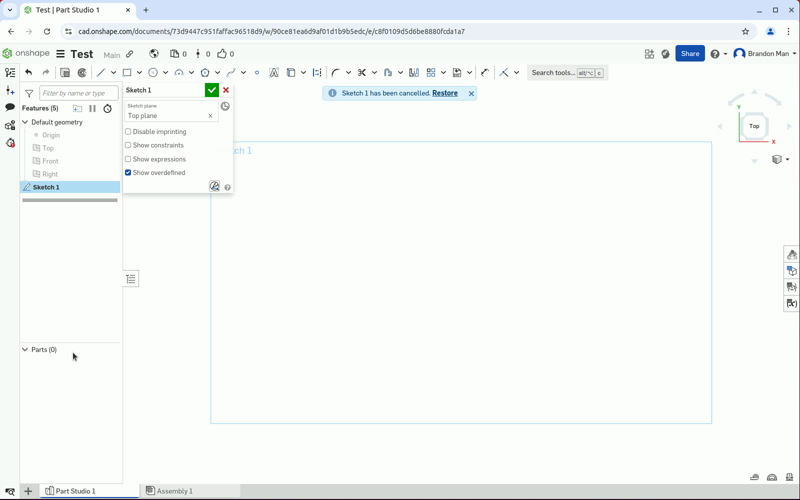
key(l)
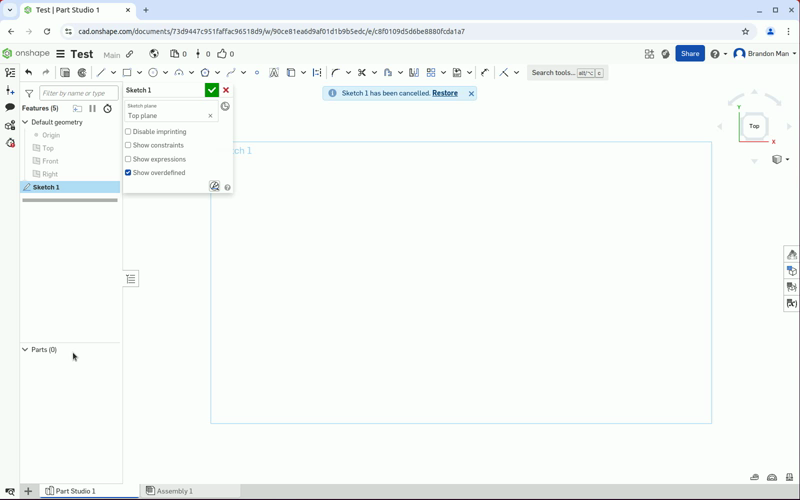
key_down(shift)
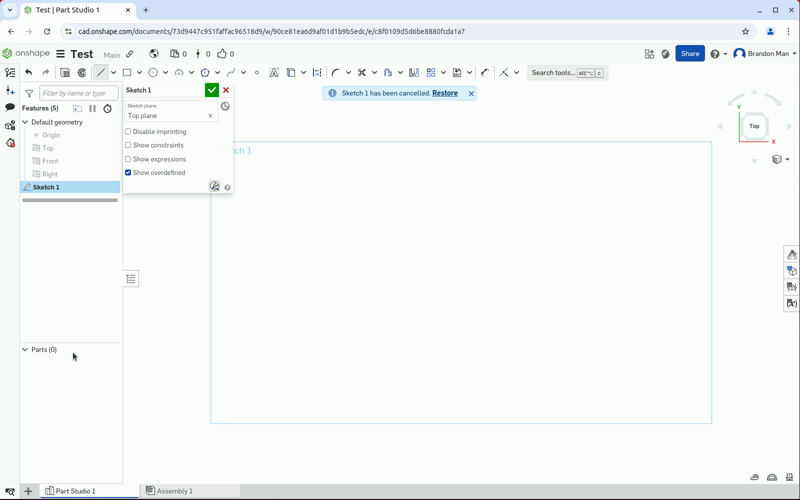
mouse_move(348, 333)
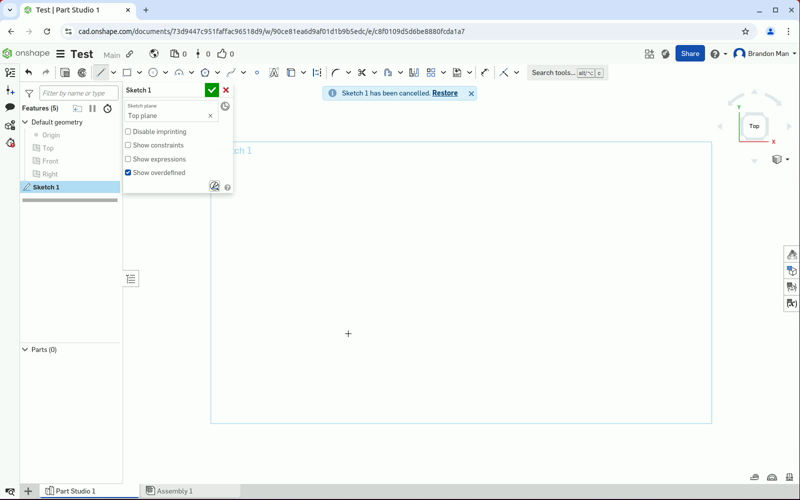
click(348, 333)
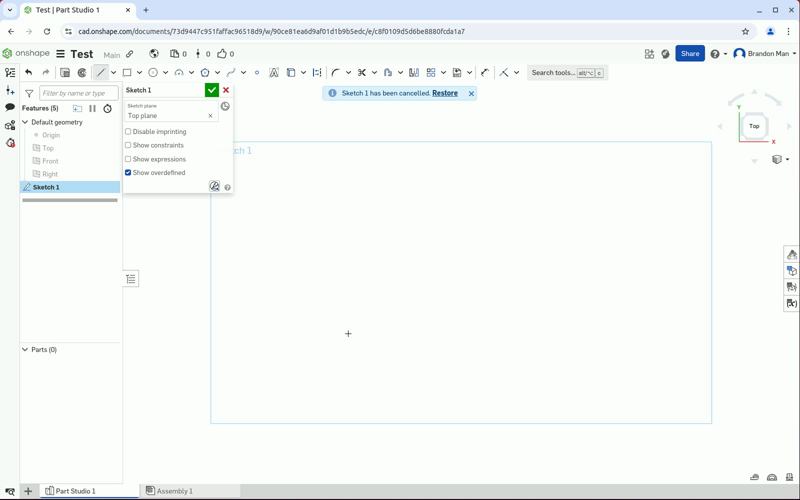
key_up(shift)
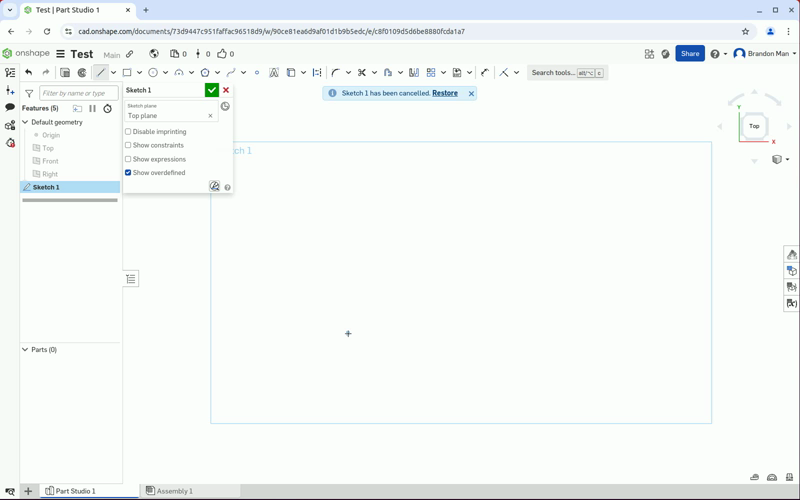
key_down(shift)
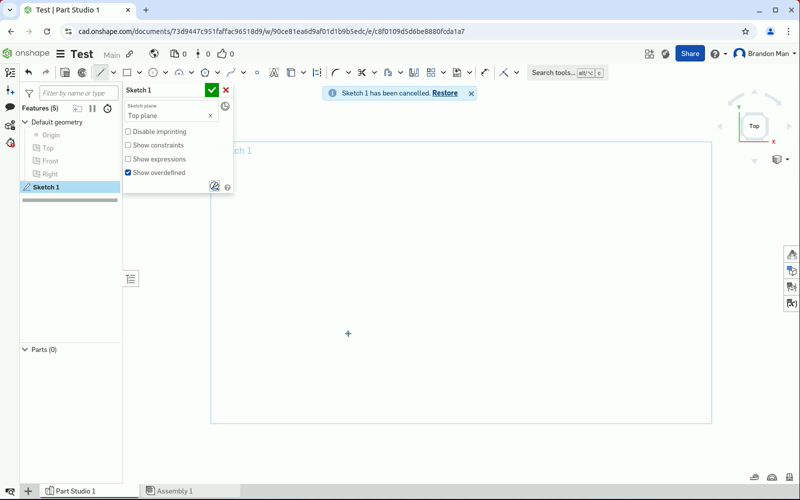
mouse_move(572, 333)
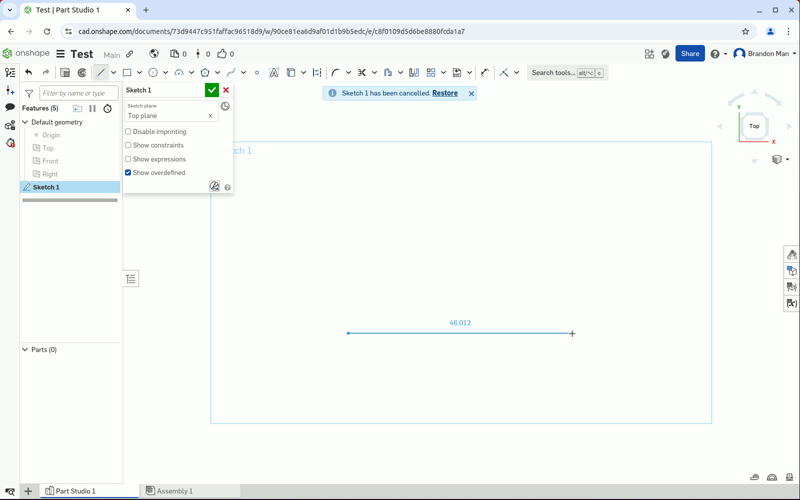
click(572, 333)
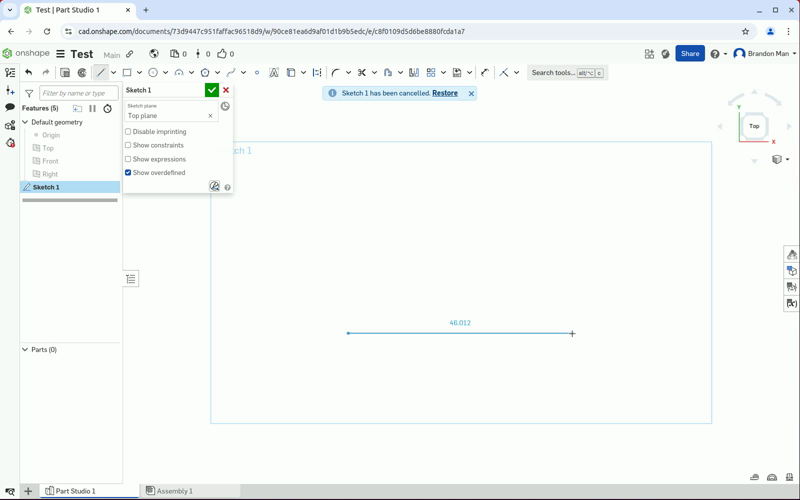
key_up(shift)
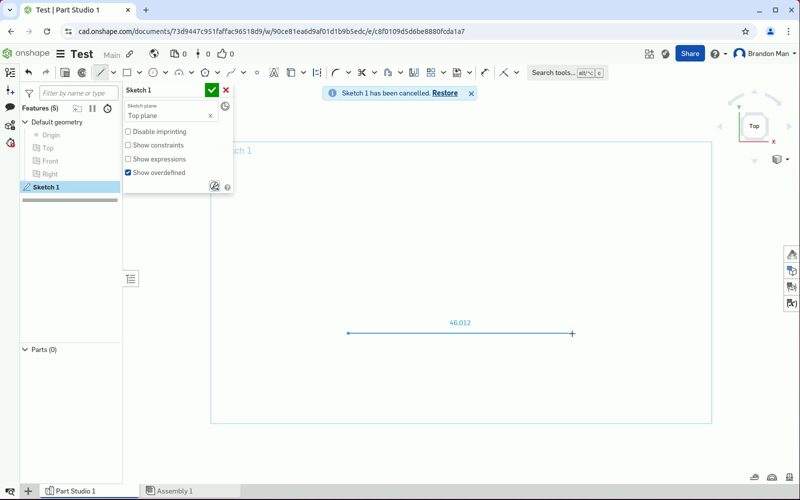
key_down(shift)
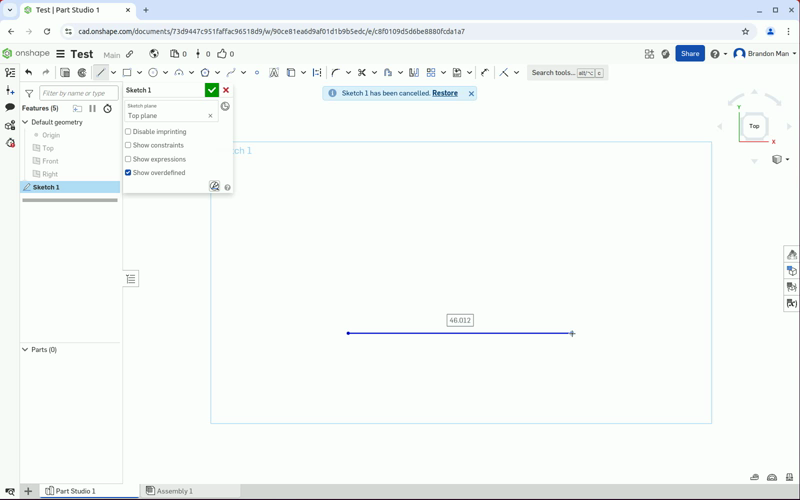
mouse_move(572, 229)
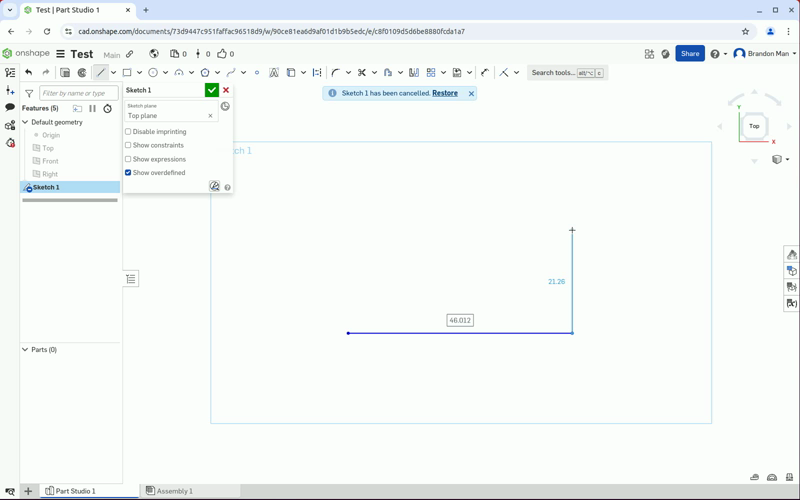
click(572, 229)
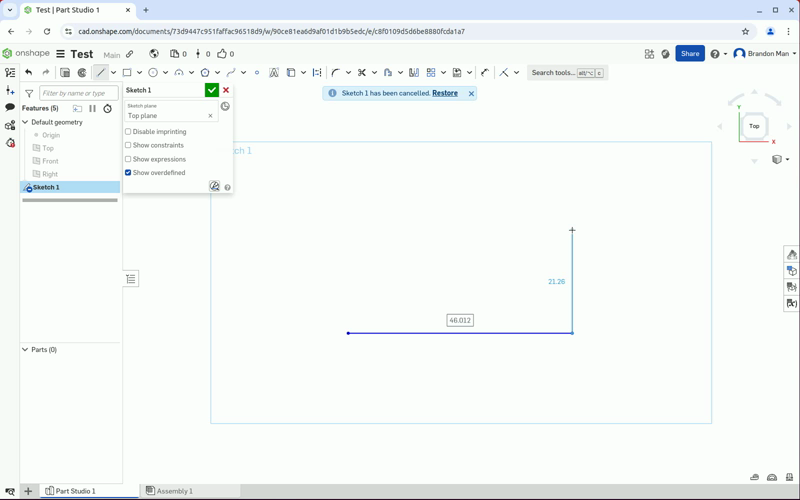
key_up(shift)
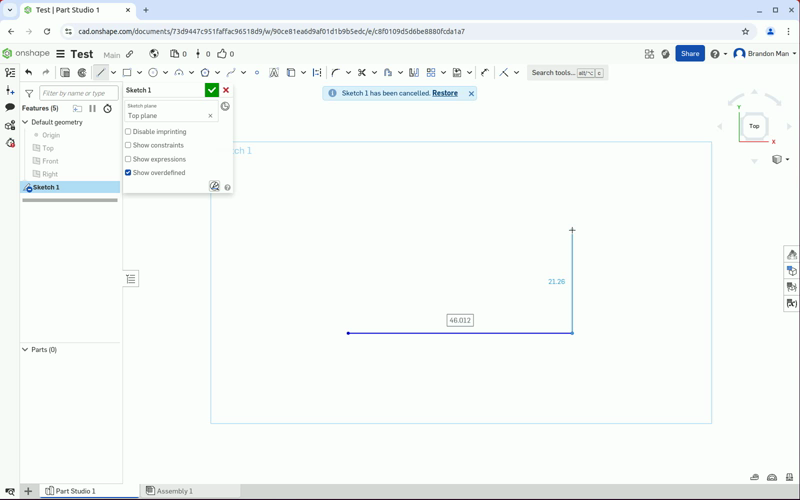
key_down(shift)
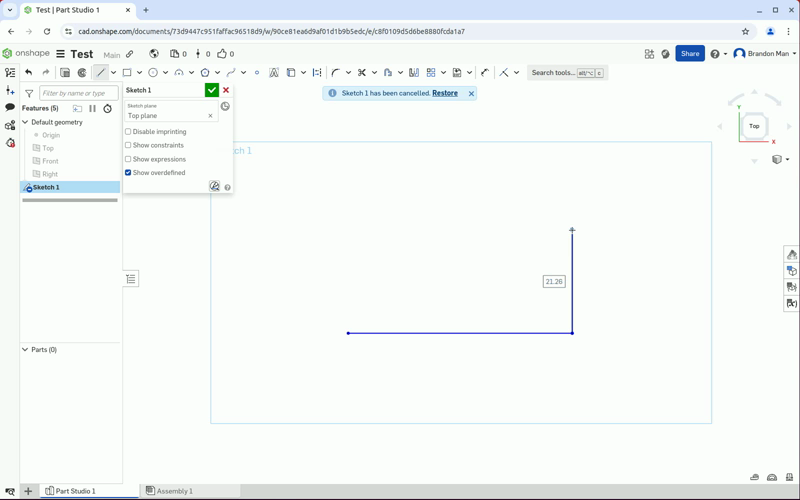
mouse_move(348, 229)
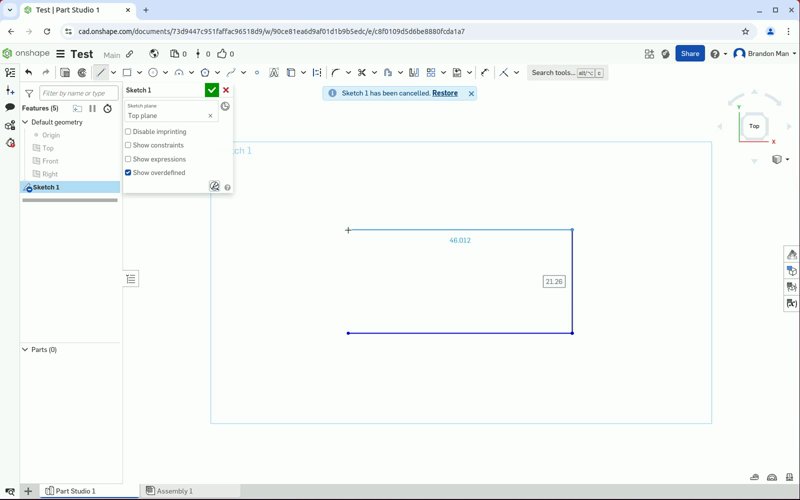
click(348, 229)
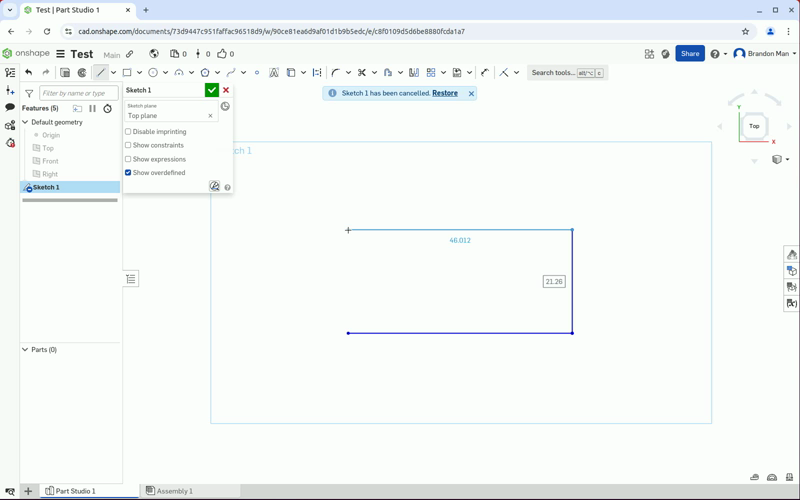
key_up(shift)
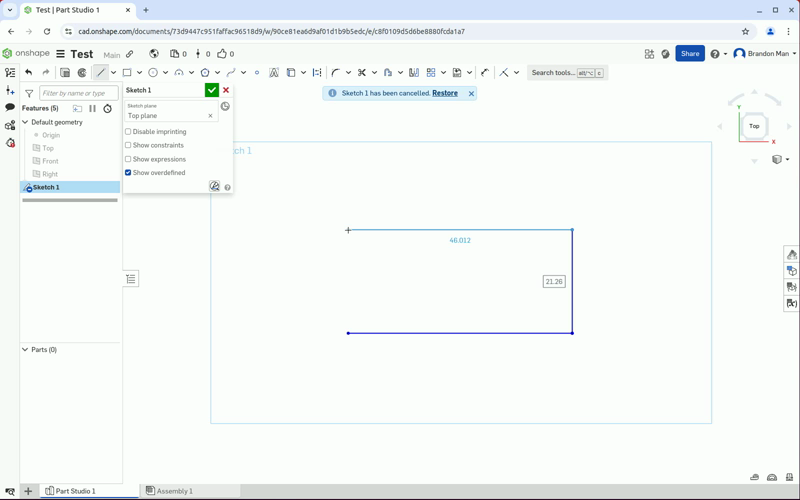
key_down(shift)
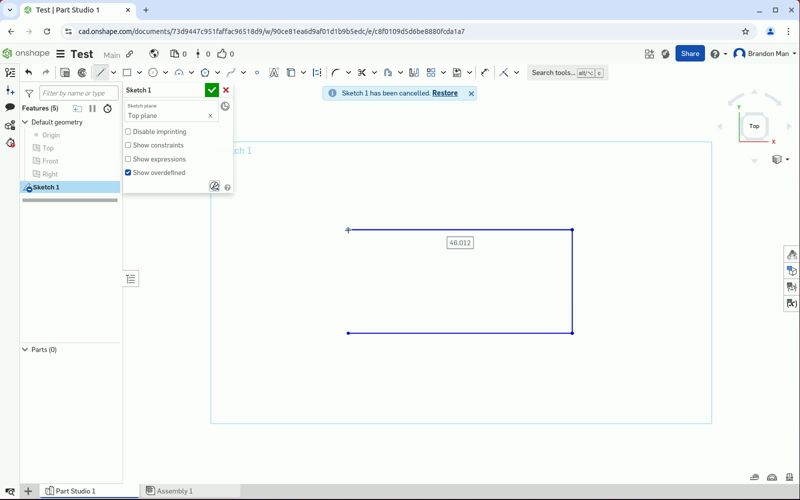
mouse_move(348, 333)
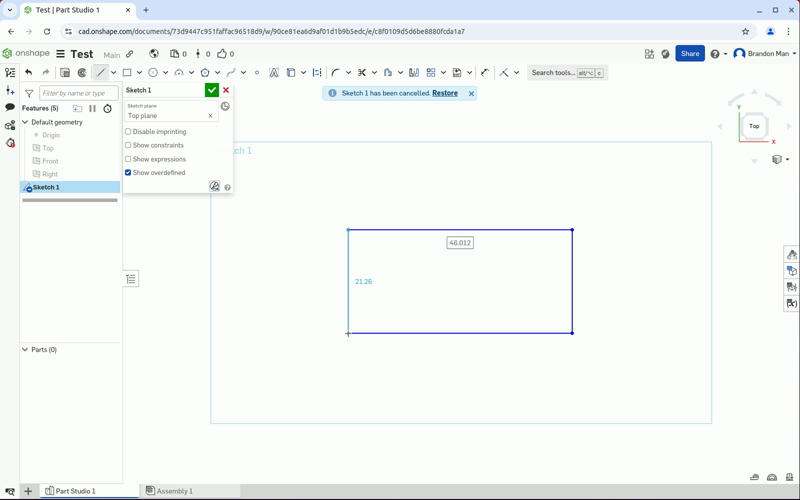
key_up(shift)
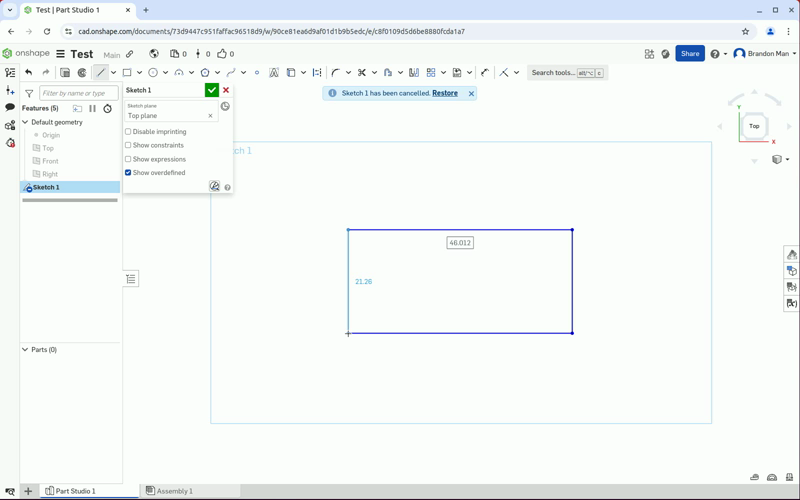
click(348, 333)
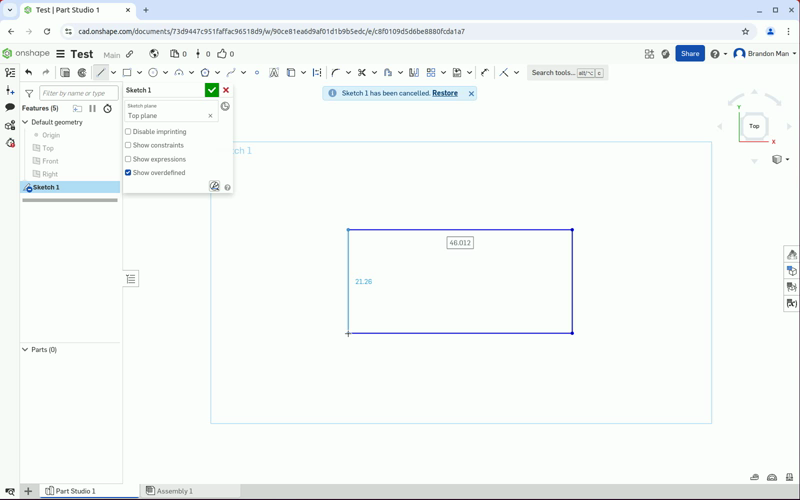
key(esc)
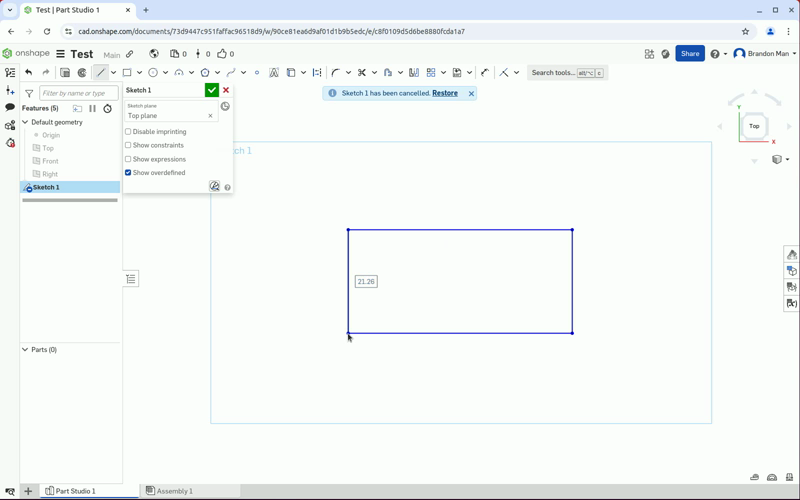
mouse_move(421, 277)
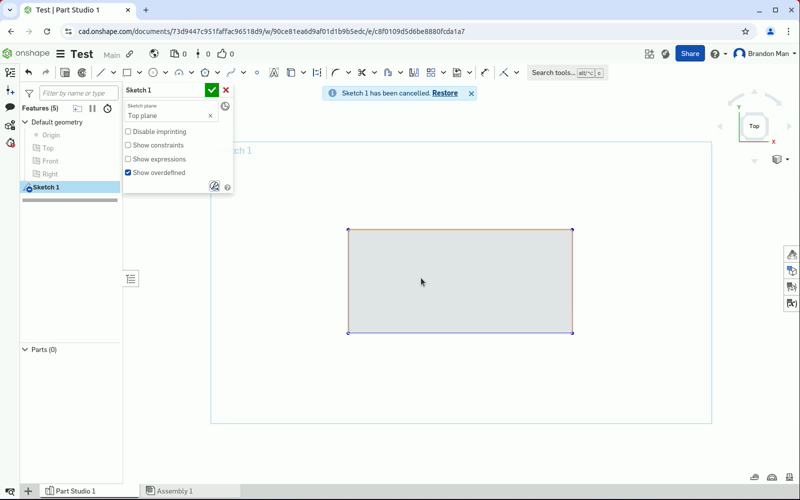
click(421, 277)
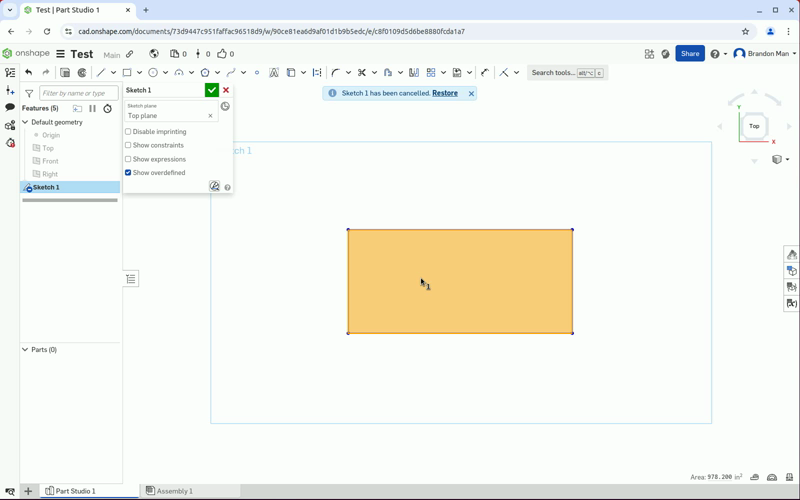
mouse_move(73, 352)
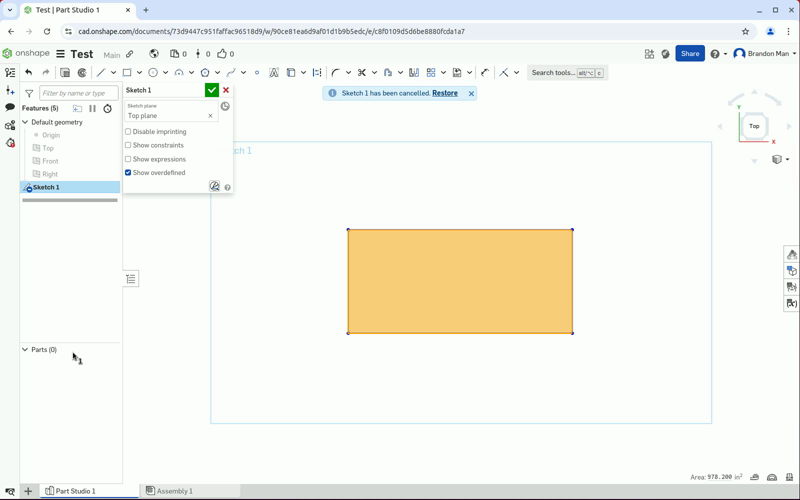
key(shift+y)
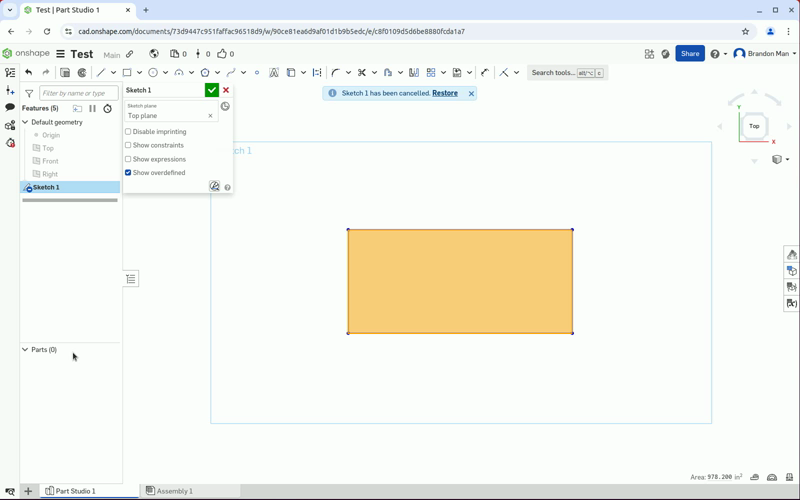
key(shift+e)
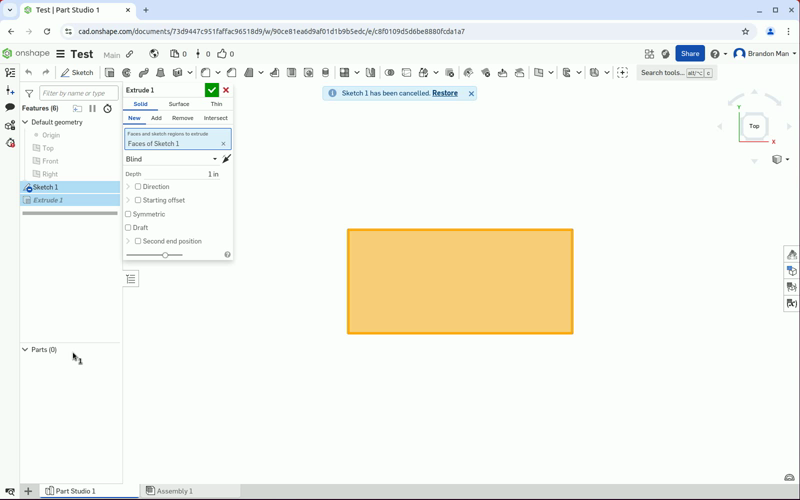
mouse_move(143, 106)
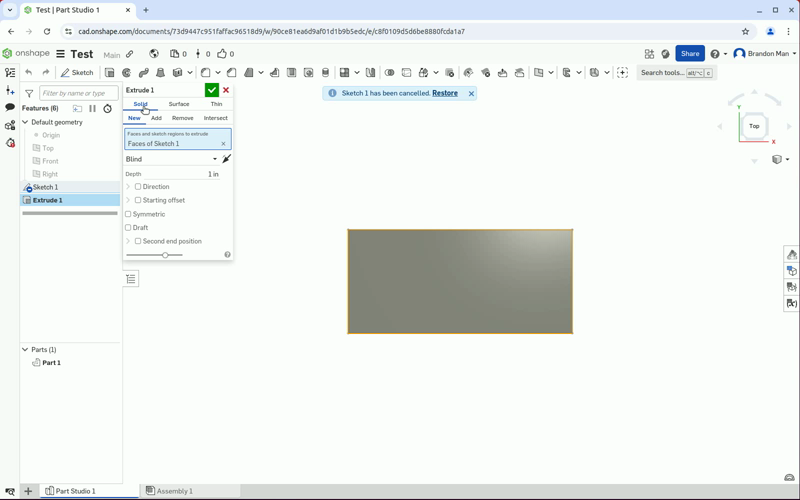
click(143, 106)
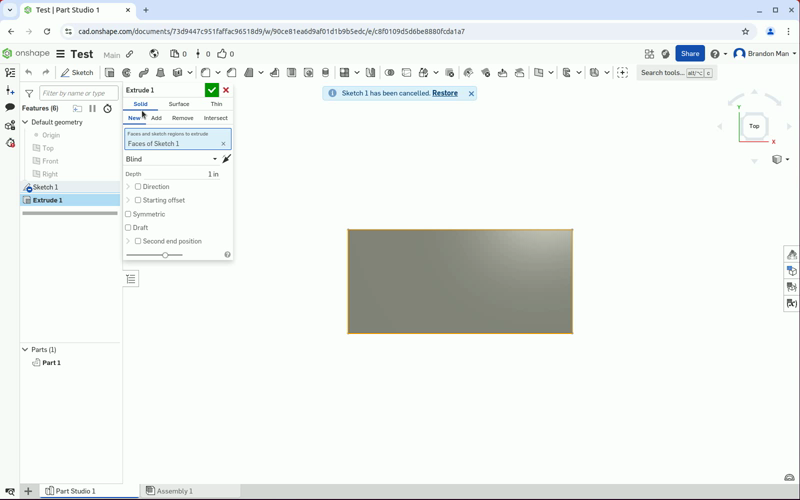
mouse_move(137, 120)
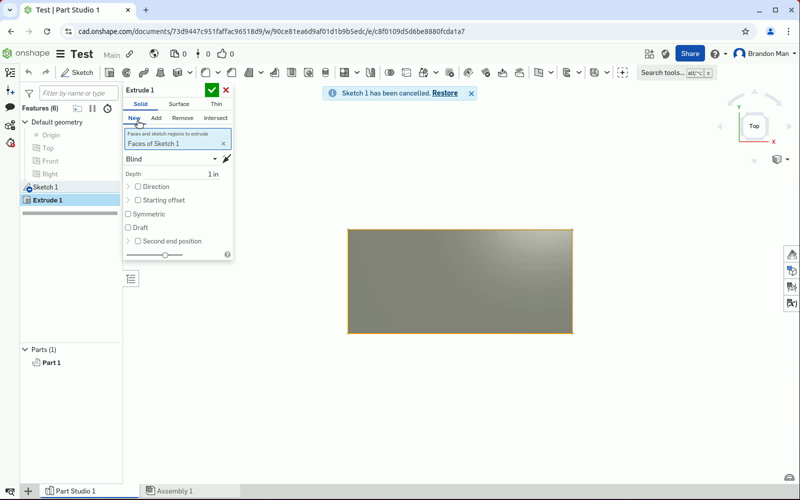
click(137, 120)
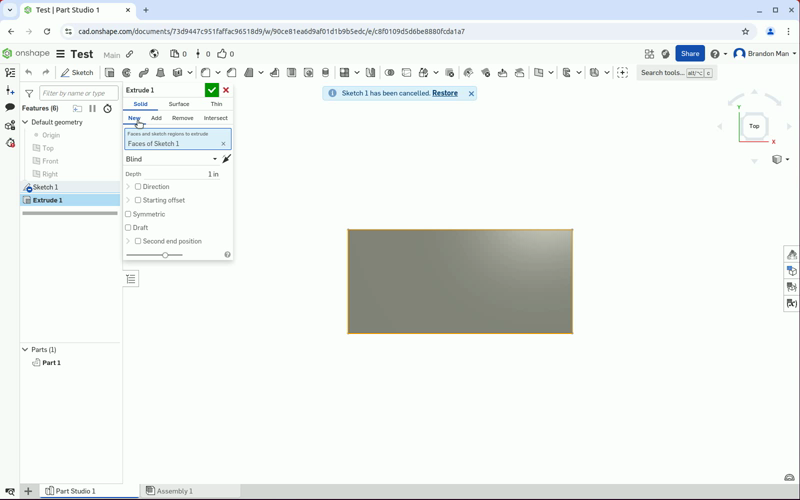
key(tab, 4)
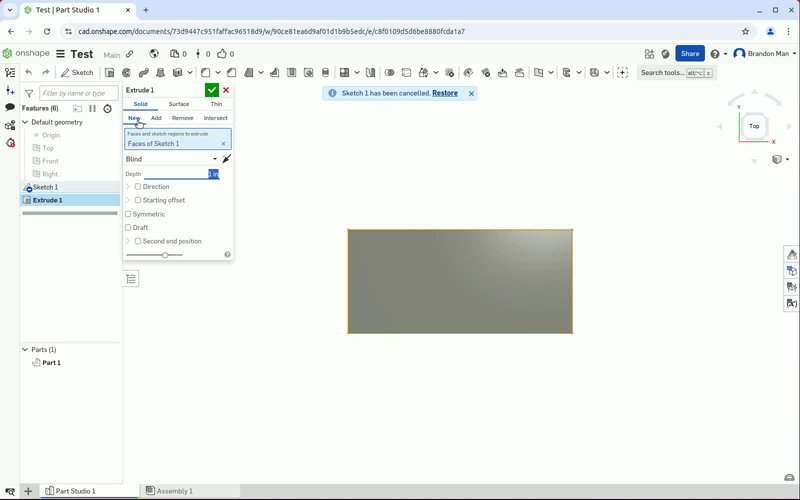
text(1.926)
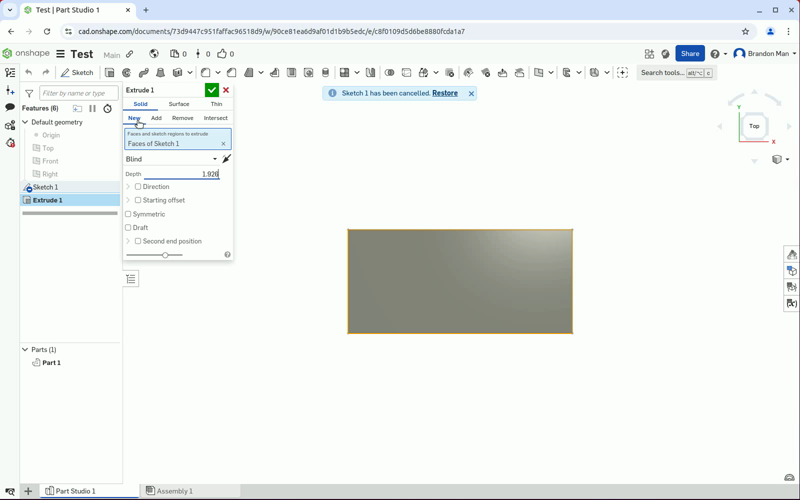
key(enter)
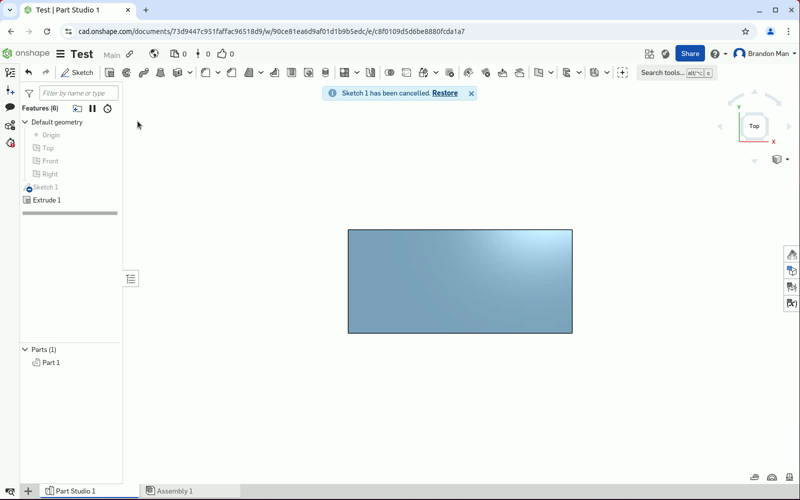
key(shift+h)
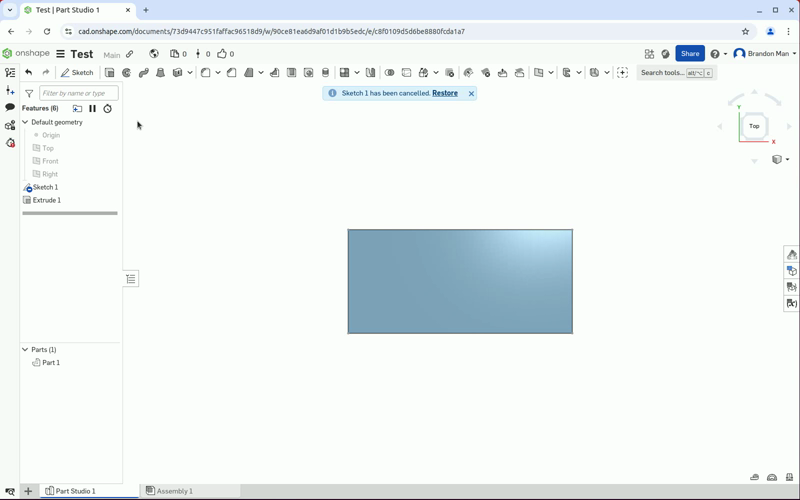
key(shift+h)
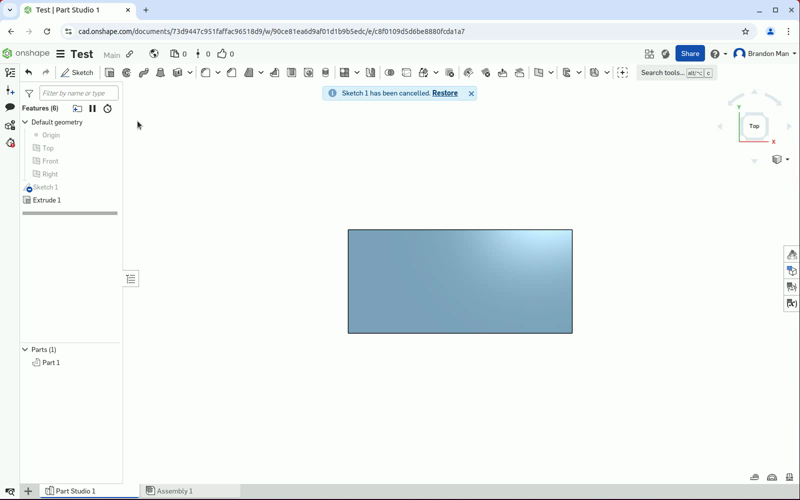
mouse_move(73, 189)
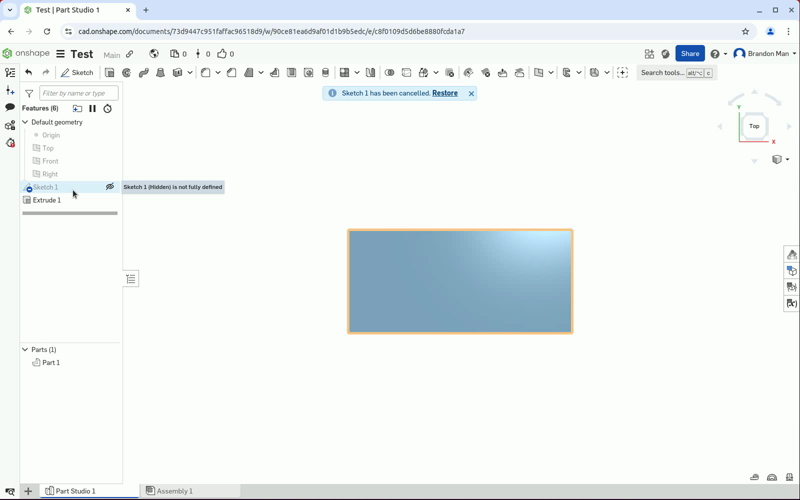
click(73, 189)
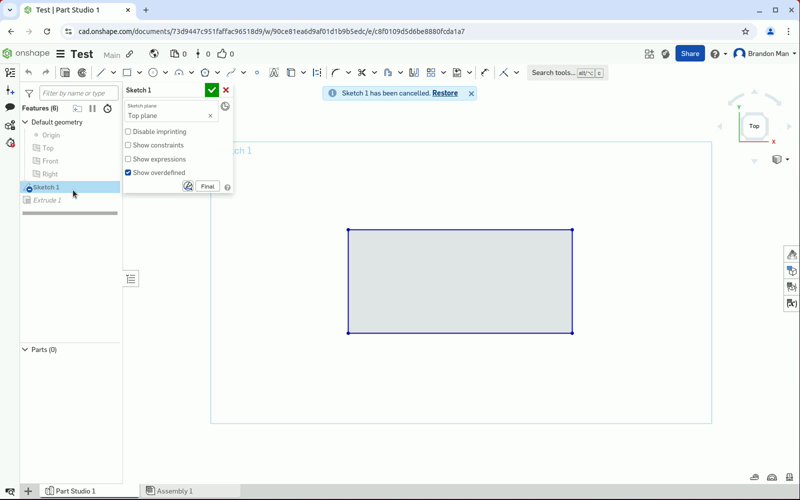
mouse_move(229, 92)
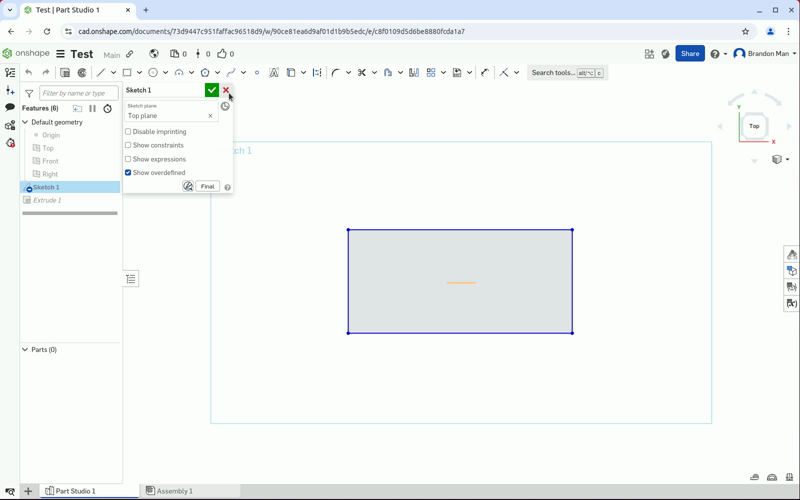
click(229, 92)
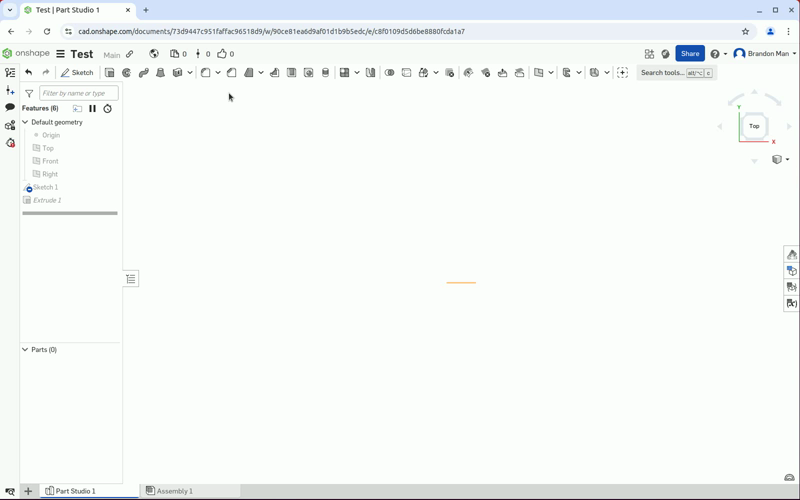
mouse_move(73, 352)
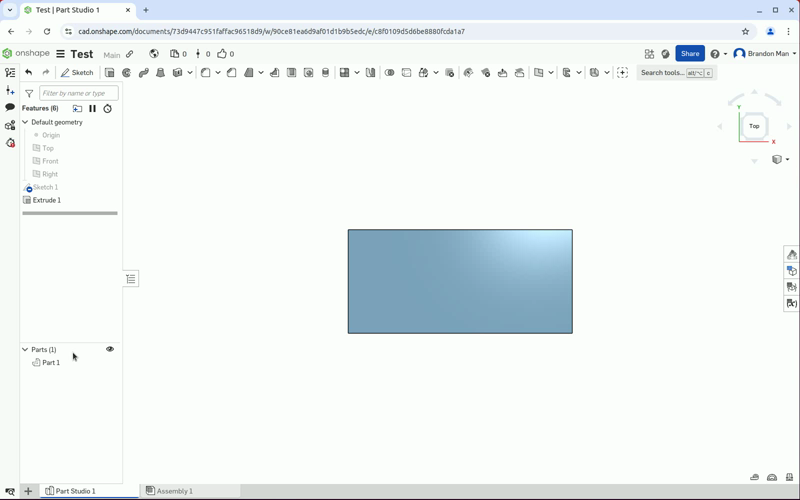
key(y)
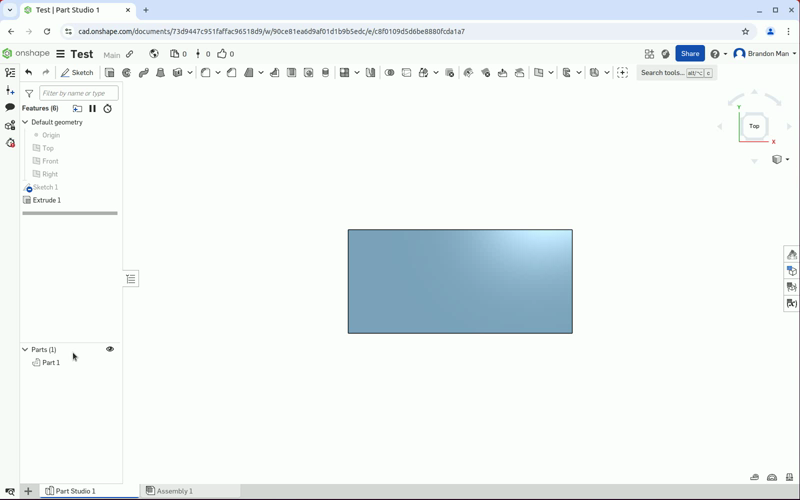
key(shift+p)
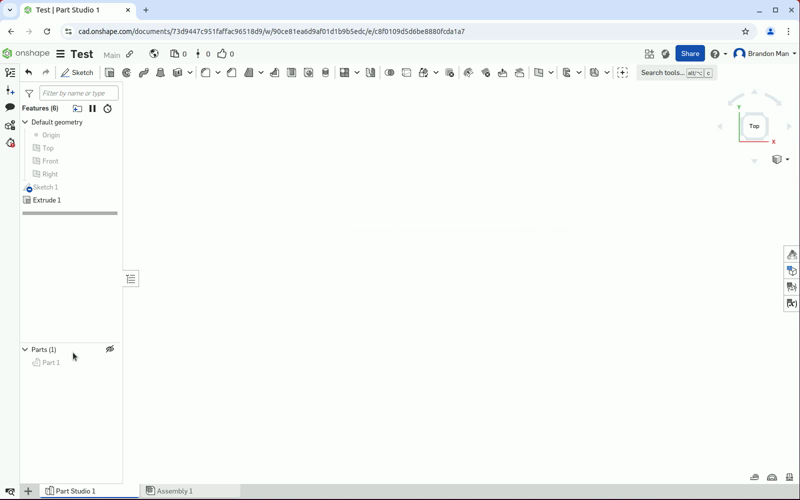
key(space)
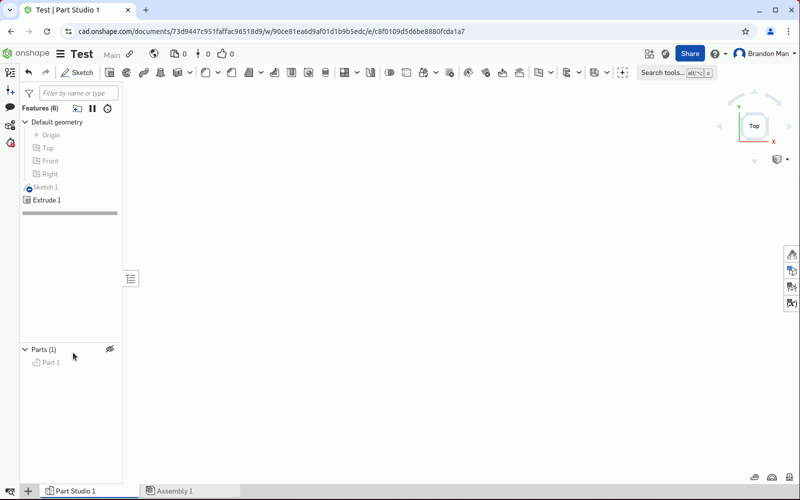
key_down(shift)
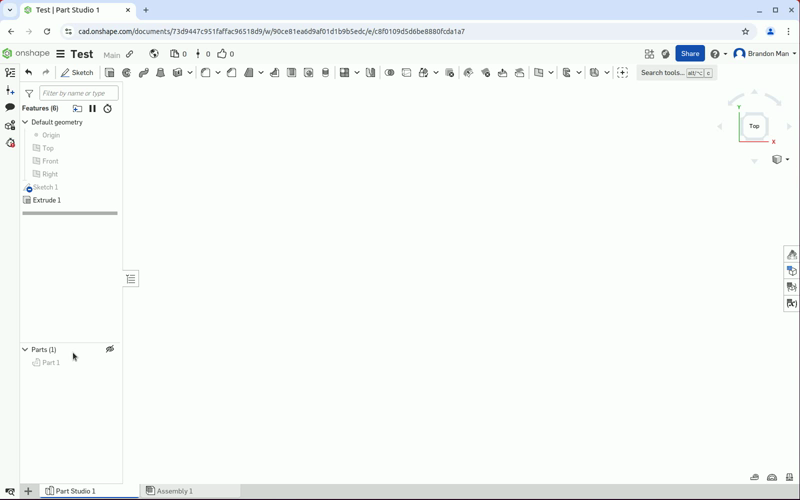
key(up)
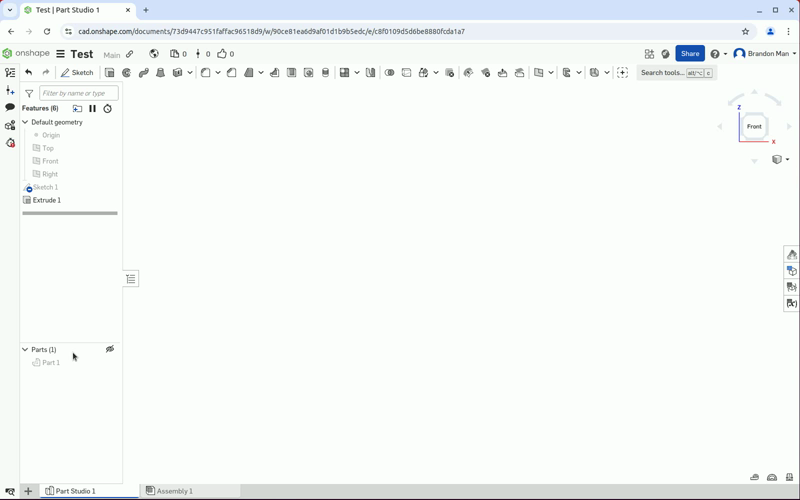
key_up(shift)
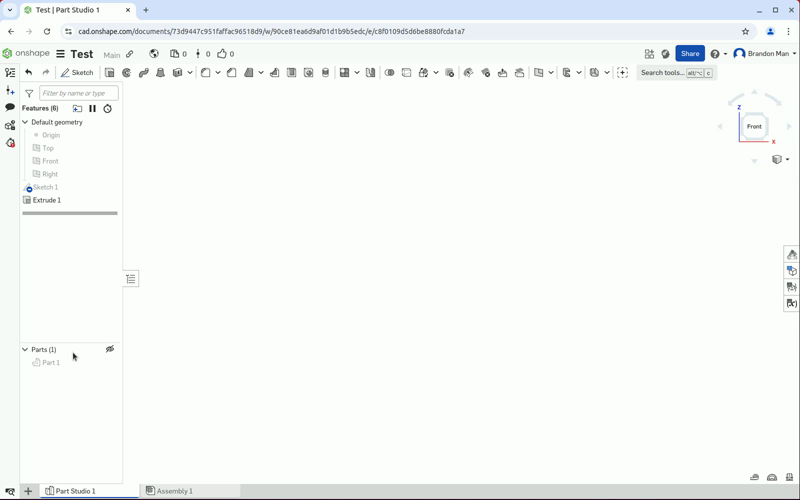
mouse_move(73, 352)
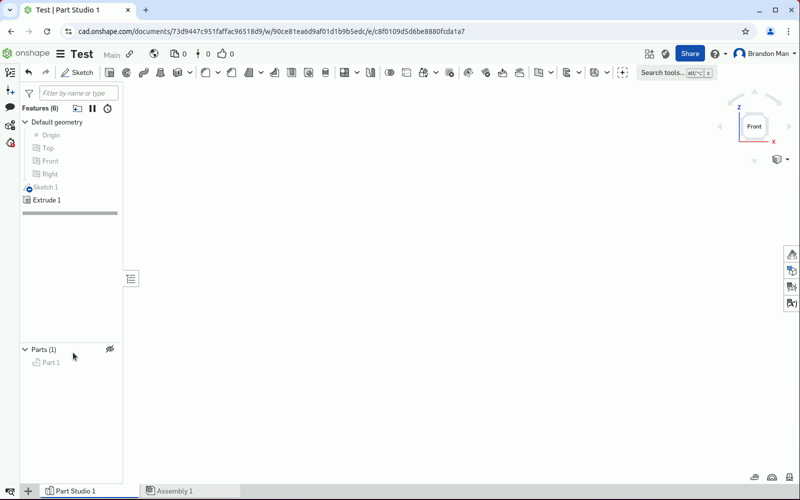
key(shift+y)
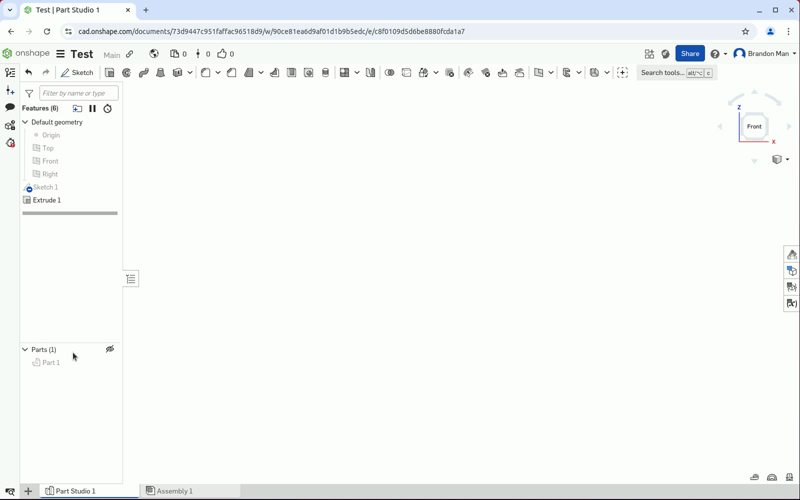
key(shift+s)
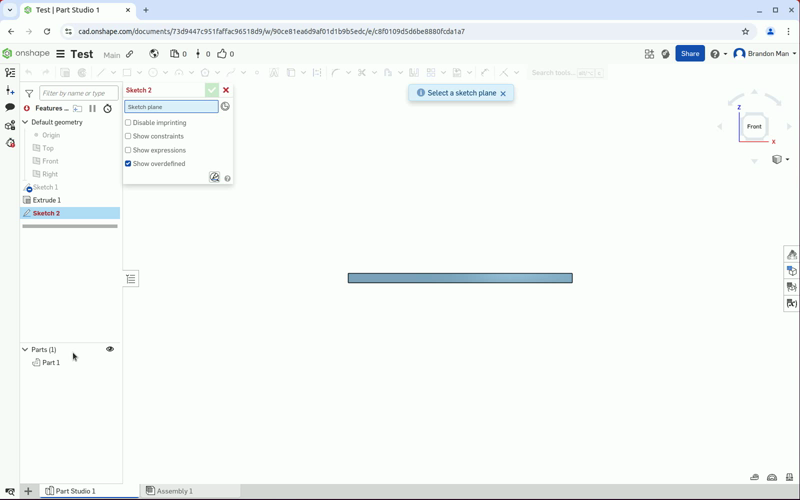
mouse_move(73, 163)
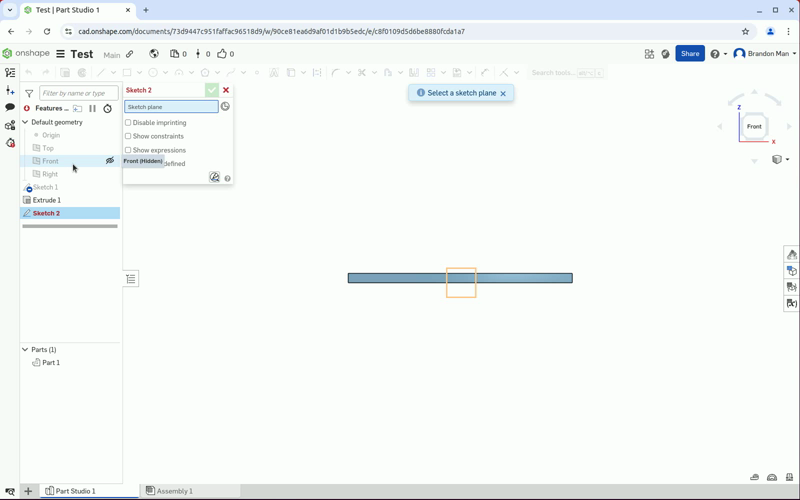
click(73, 163)
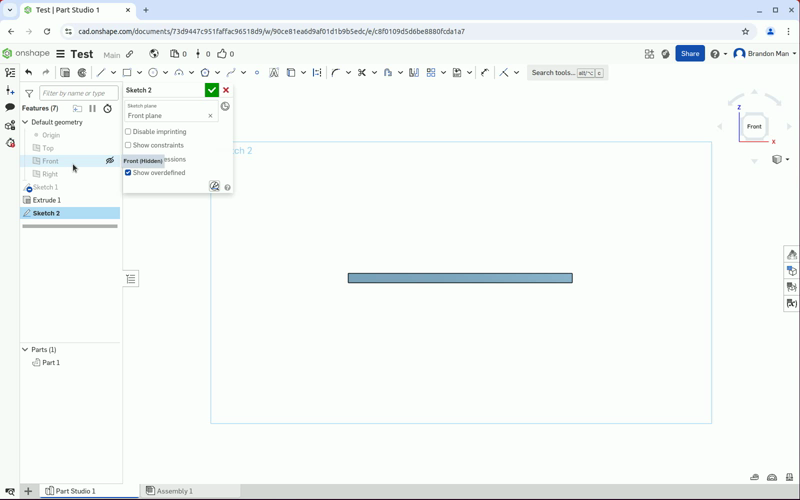
mouse_move(73, 352)
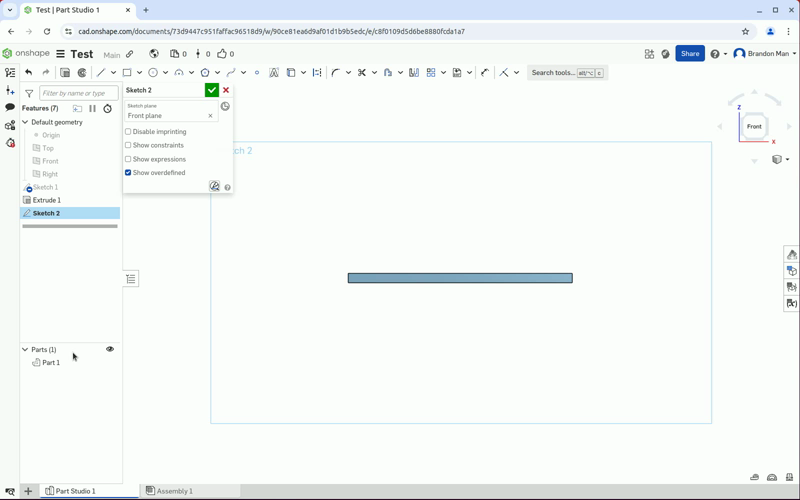
key(y)
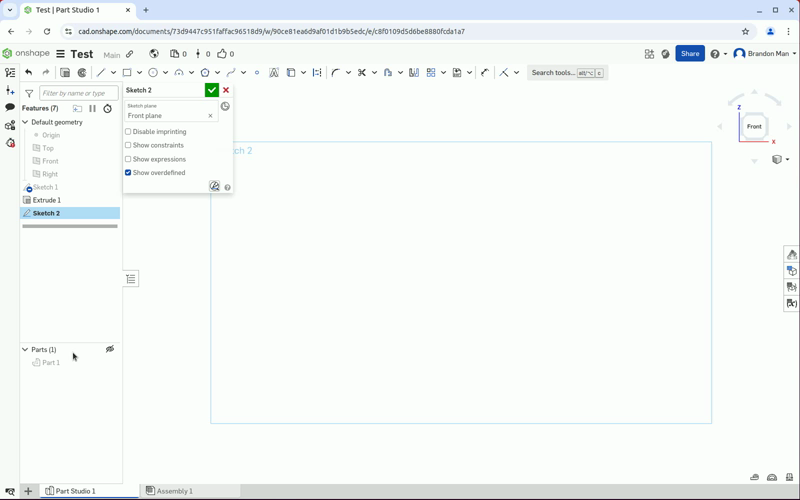
key(l)
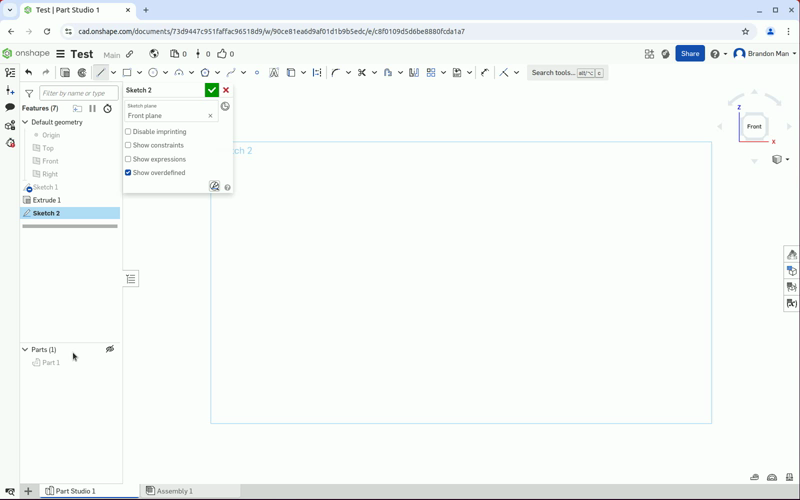
key_down(shift)
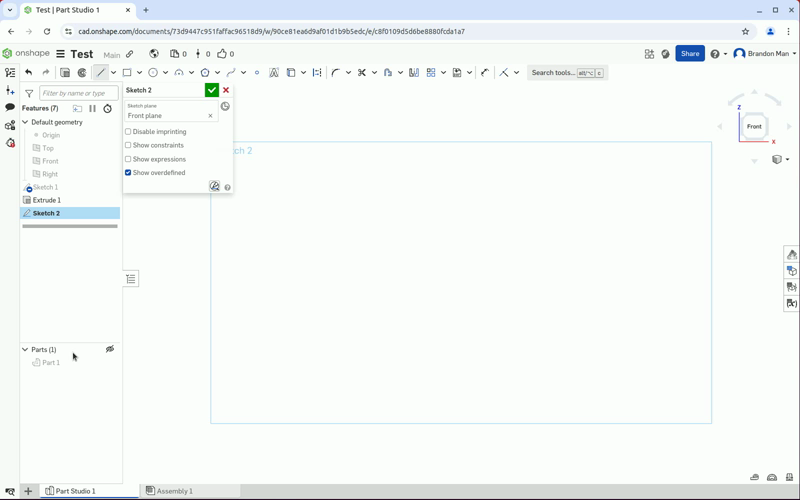
mouse_move(429, 312)
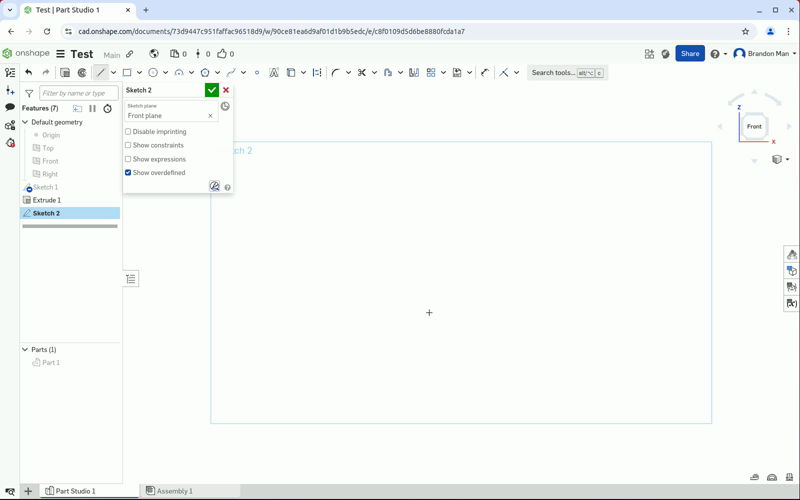
click(429, 312)
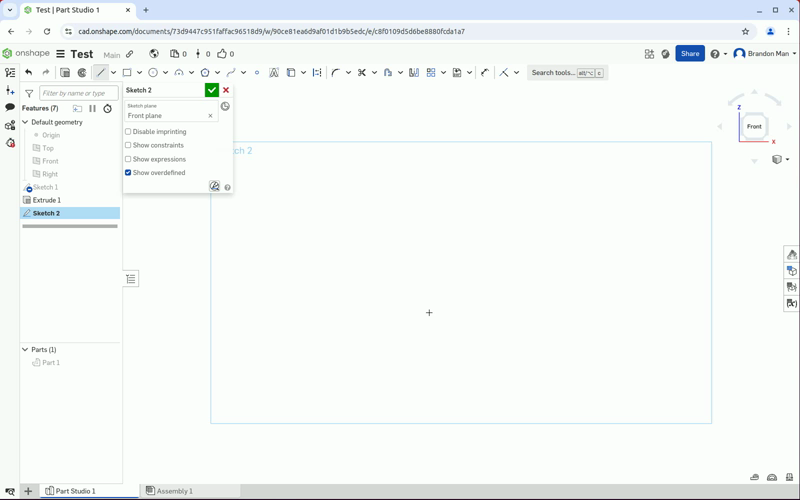
key_up(shift)
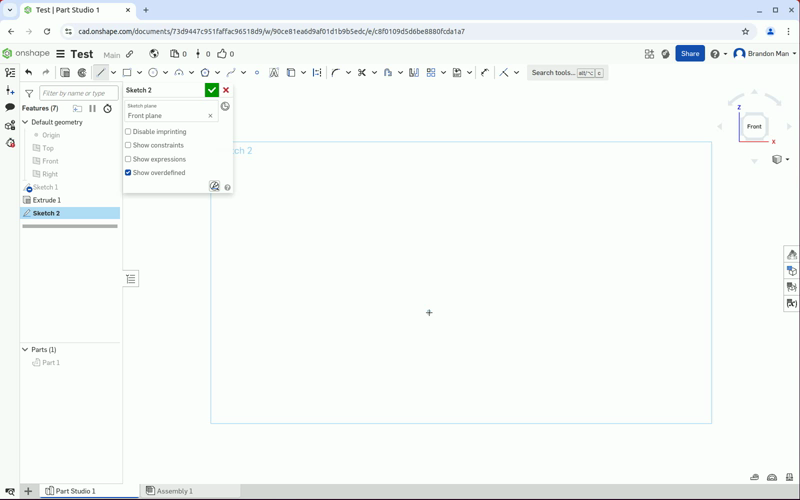
key_down(shift)
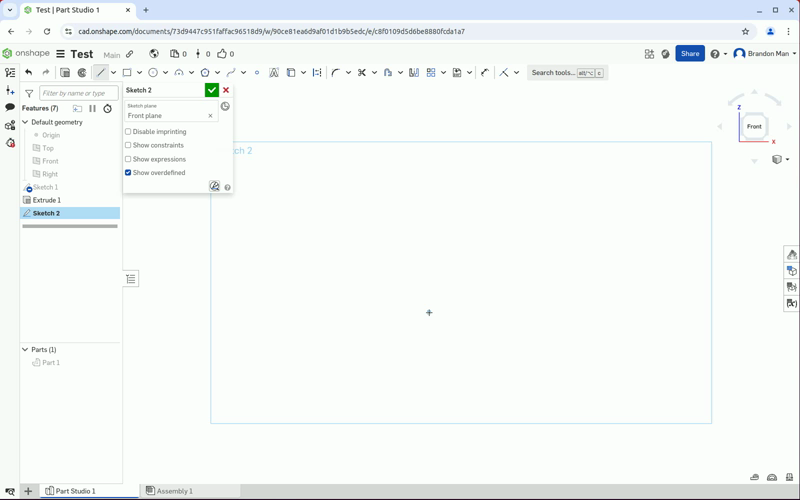
mouse_move(506, 312)
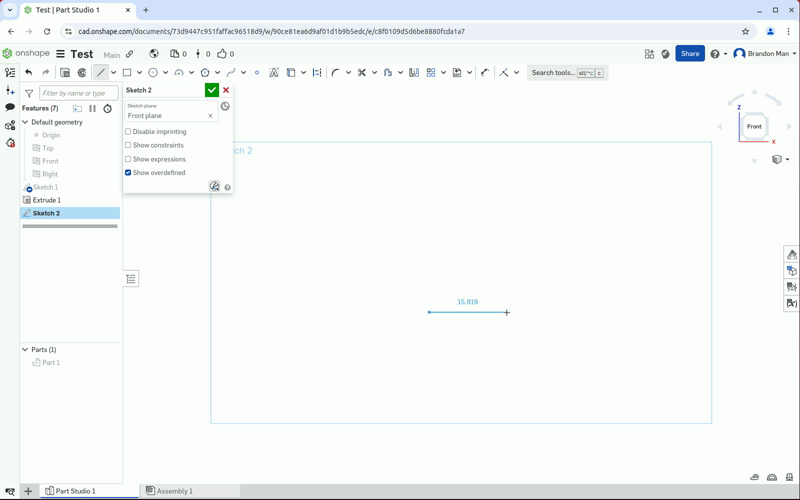
click(506, 312)
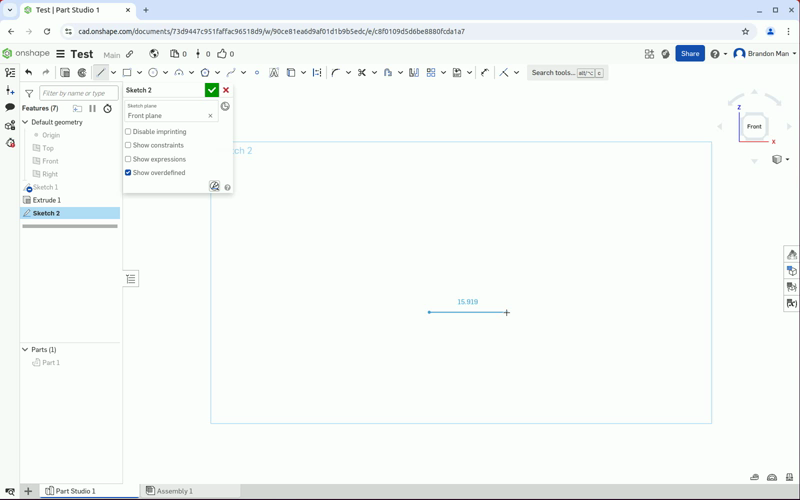
key_up(shift)
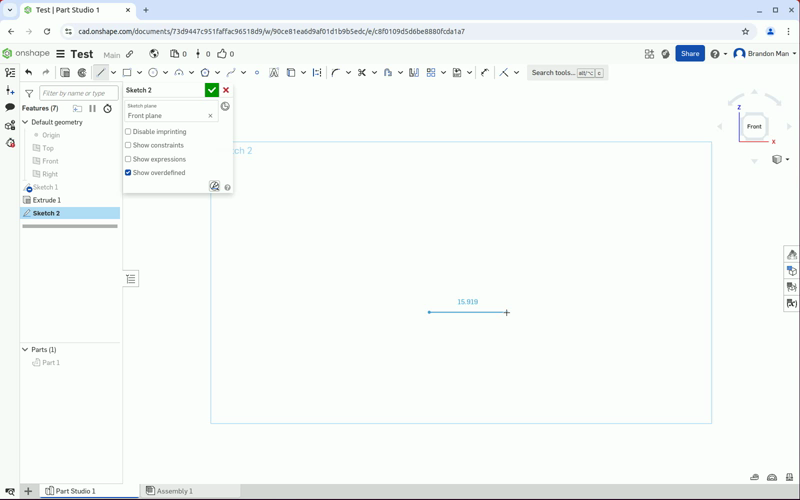
key_down(shift)
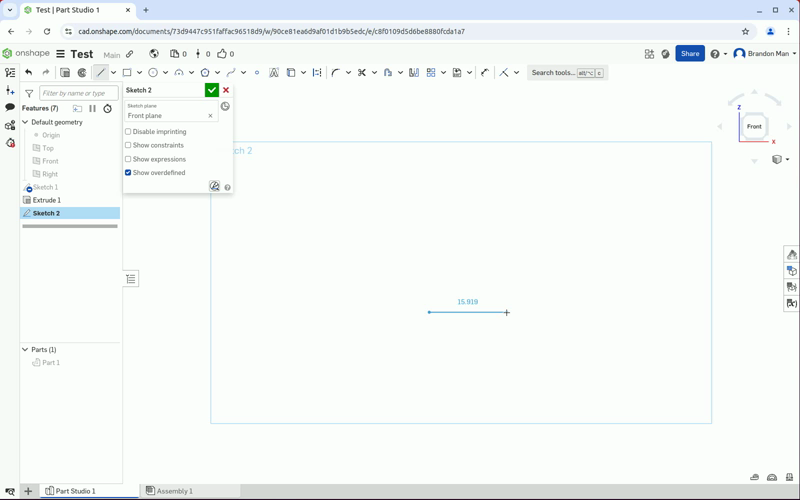
mouse_move(536, 312)
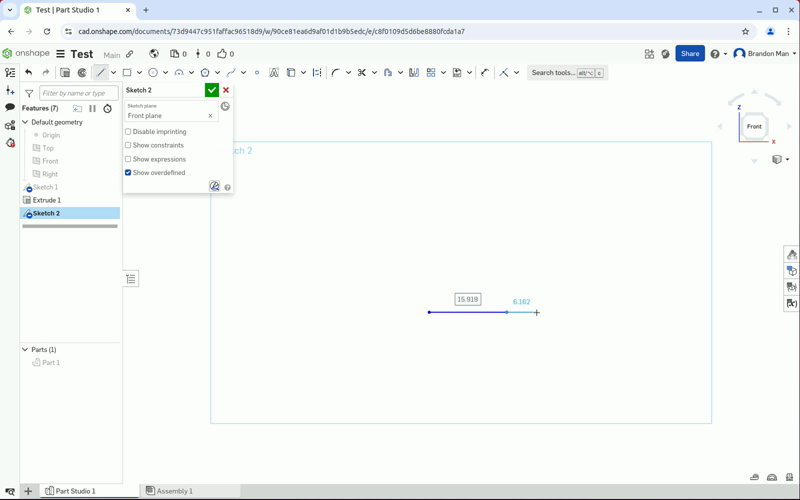
mouse_move(506, 302)
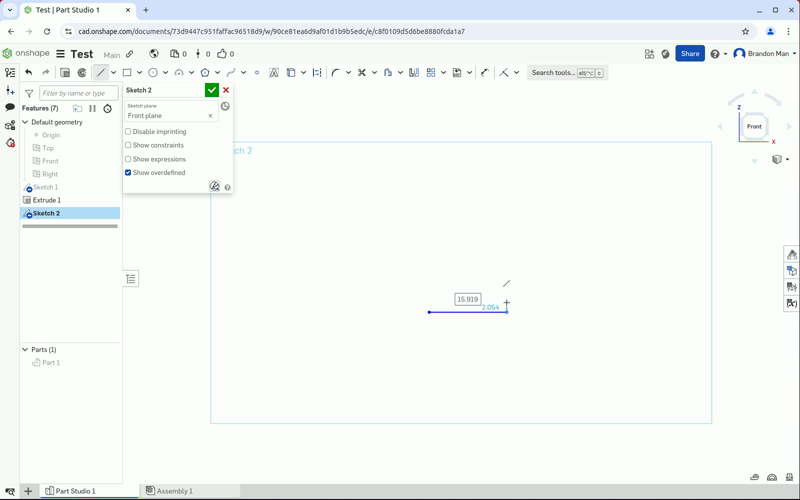
click(506, 302)
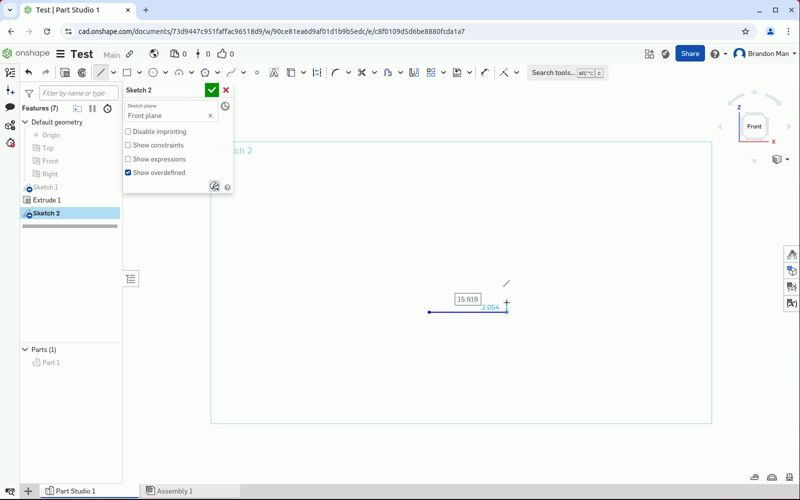
key_up(shift)
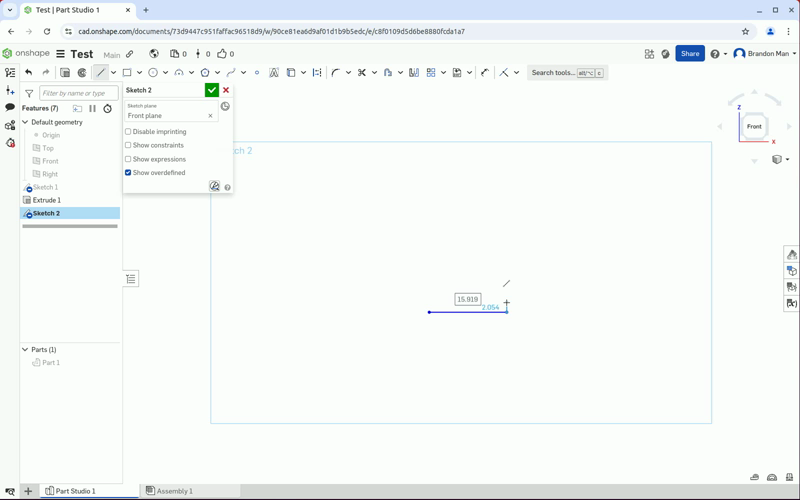
key_down(shift)
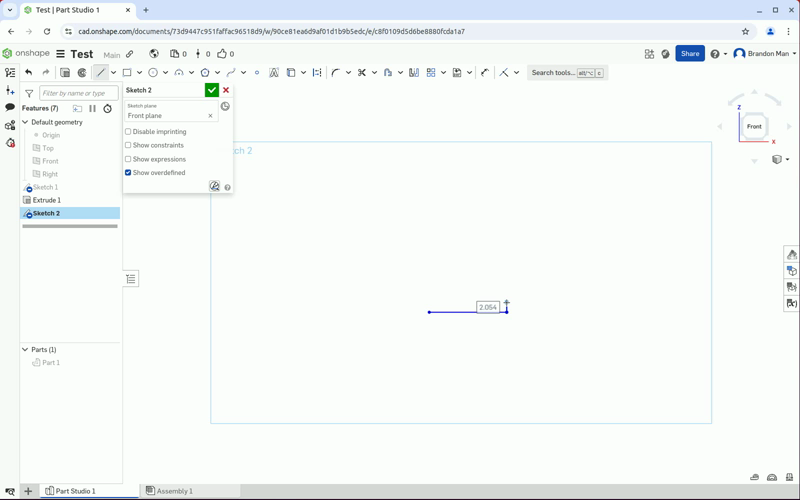
mouse_move(429, 302)
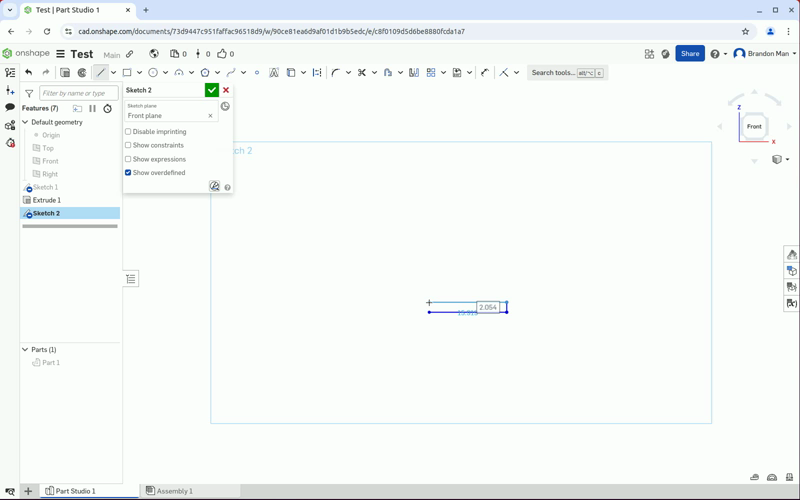
click(429, 302)
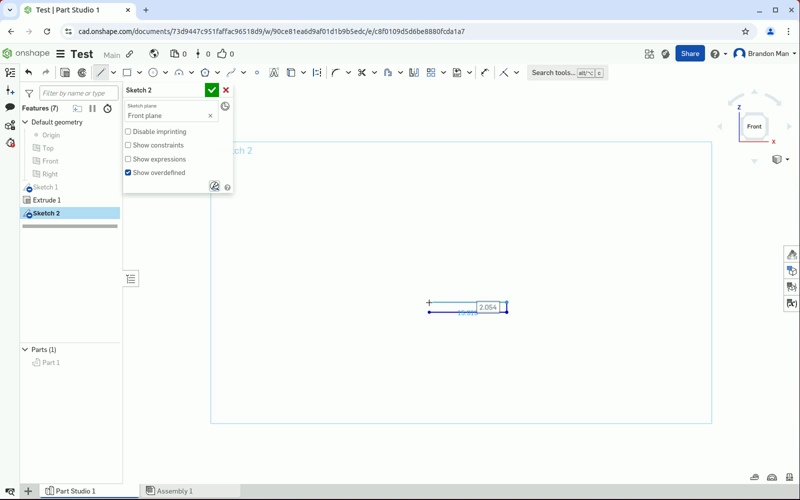
key_up(shift)
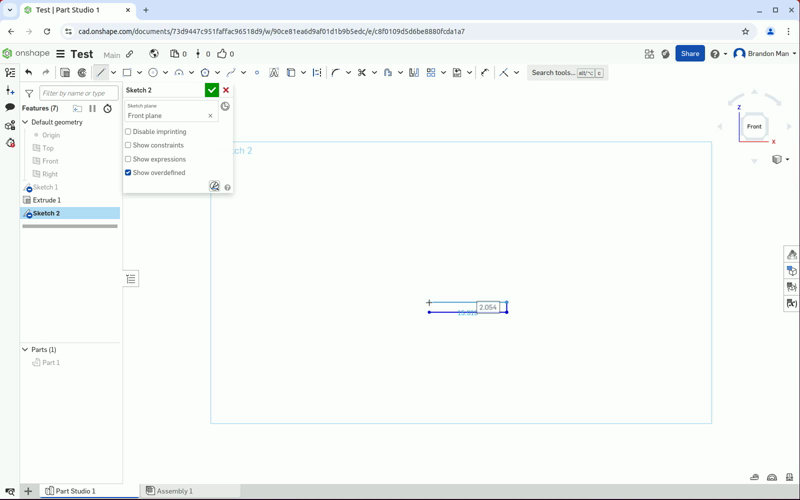
mouse_move(459, 302)
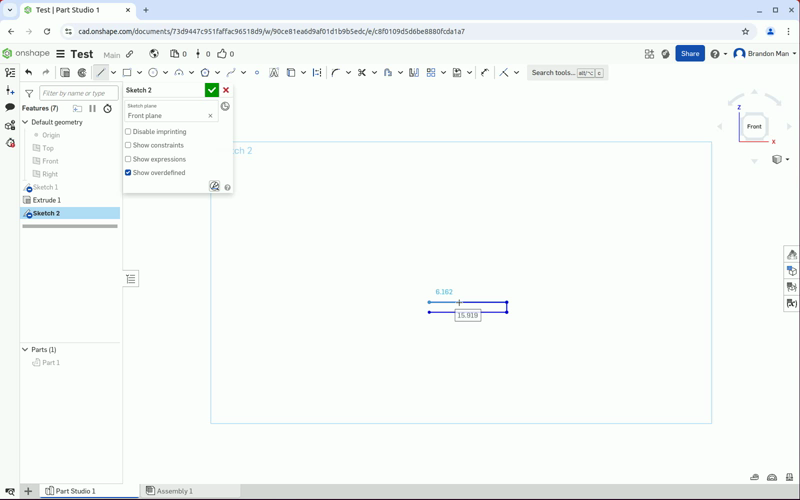
key_down(shift)
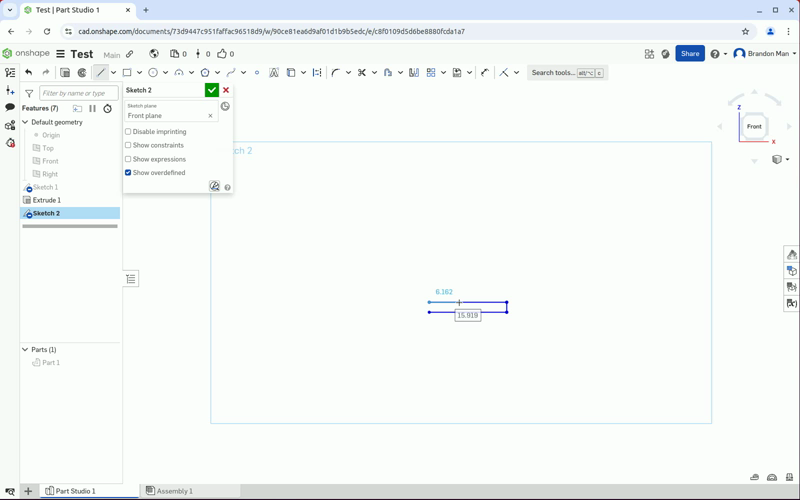
mouse_move(429, 312)
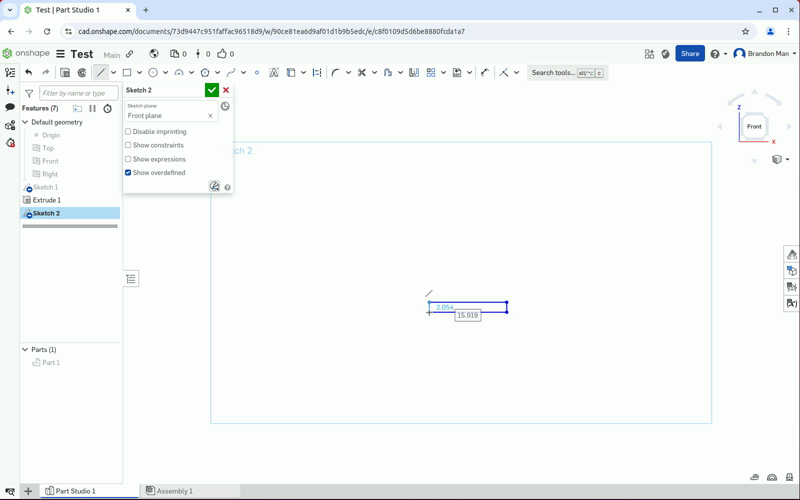
key_up(shift)
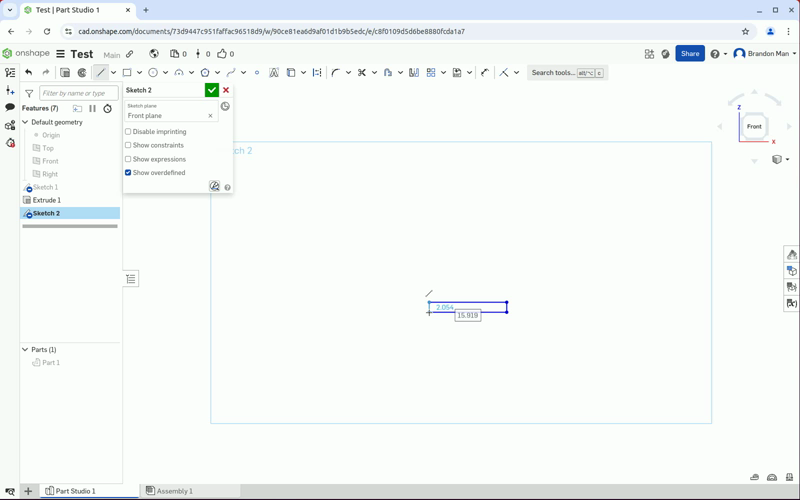
click(429, 312)
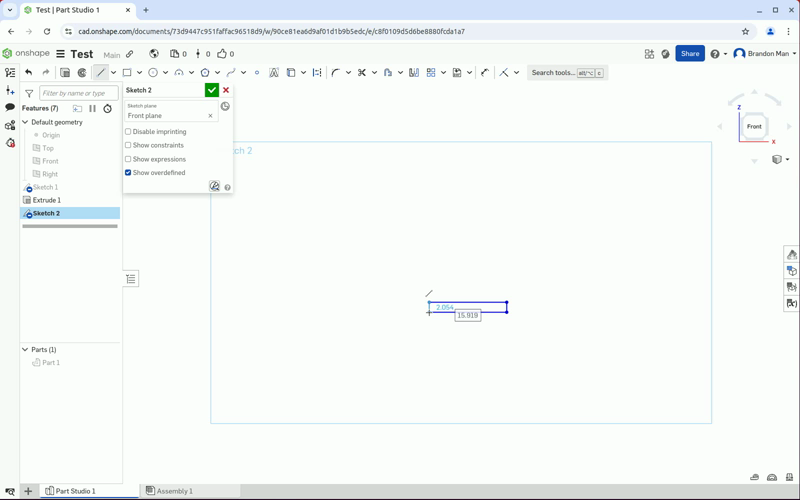
key(esc)
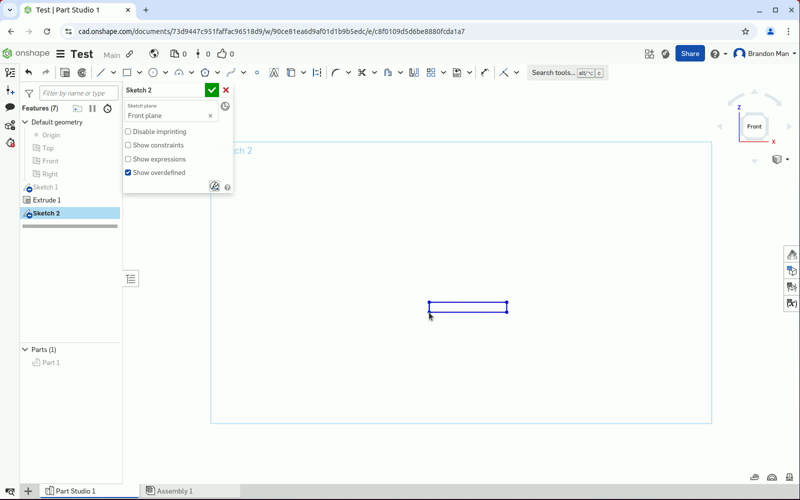
mouse_move(500, 307)
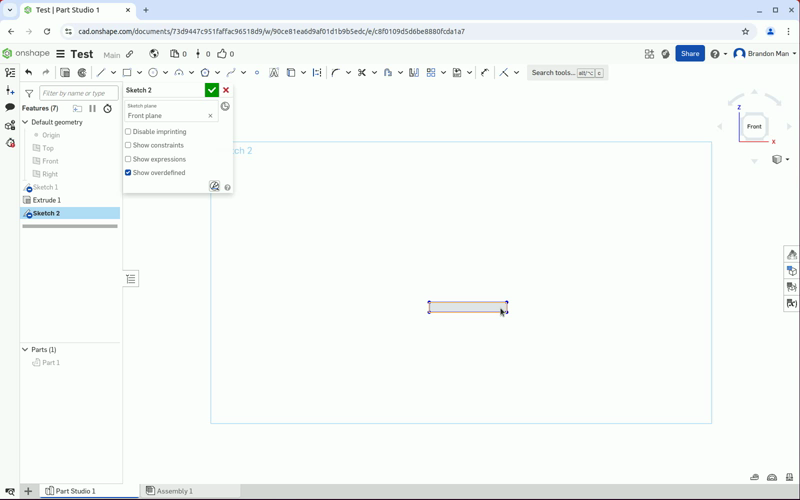
scroll(6)
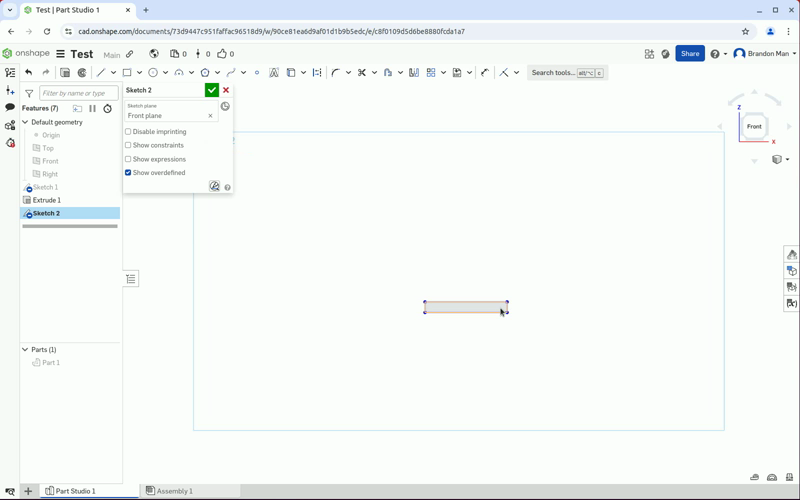
scroll(6)
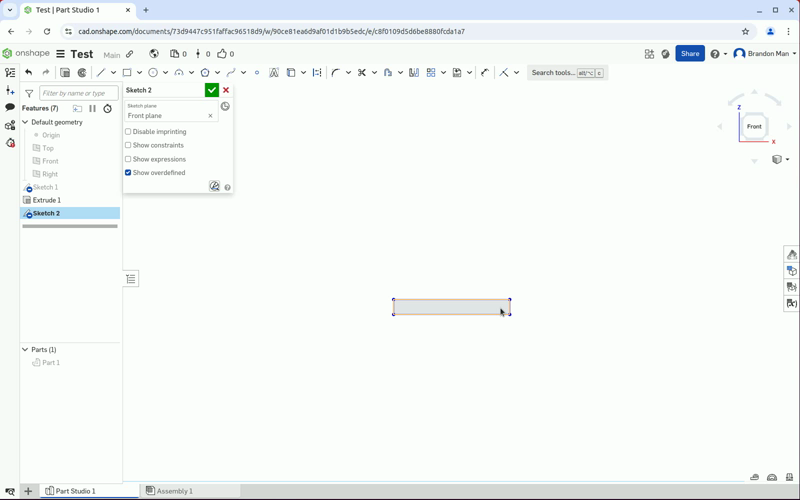
scroll(6)
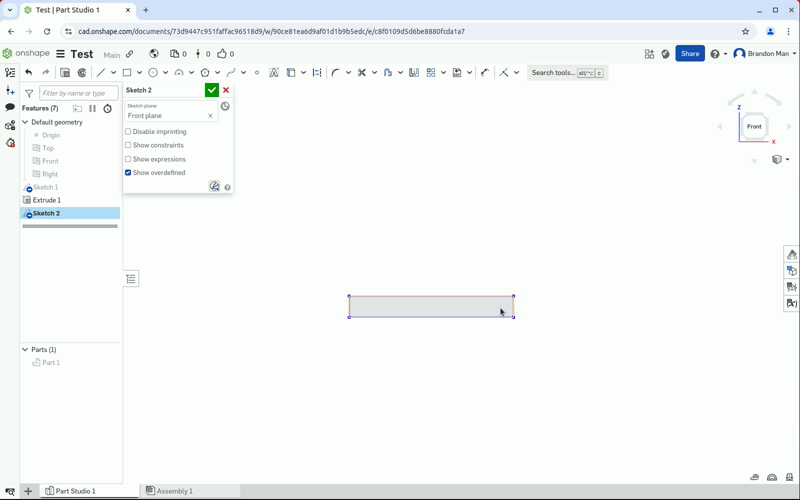
scroll(6)
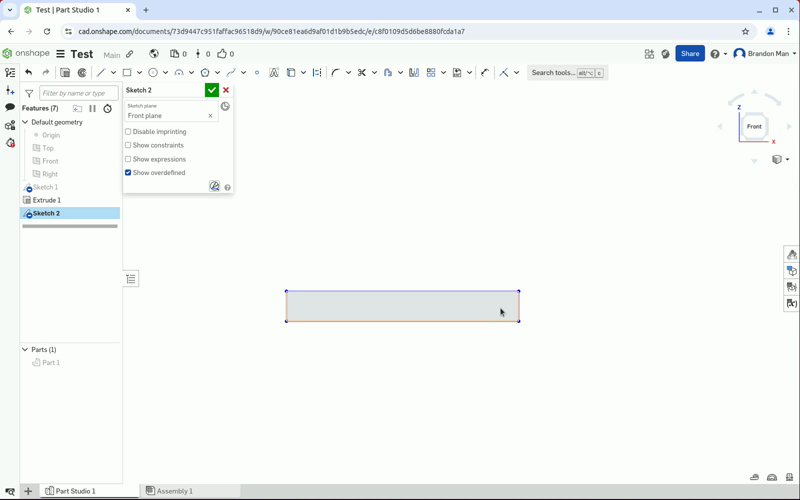
scroll(6)
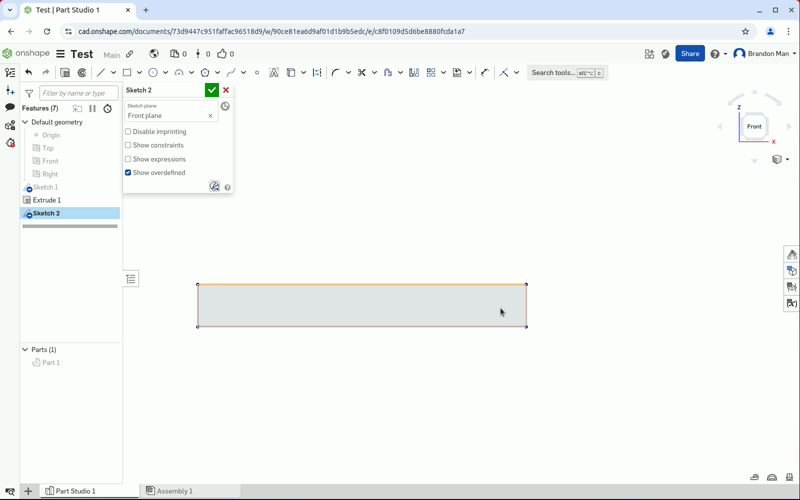
scroll(6)
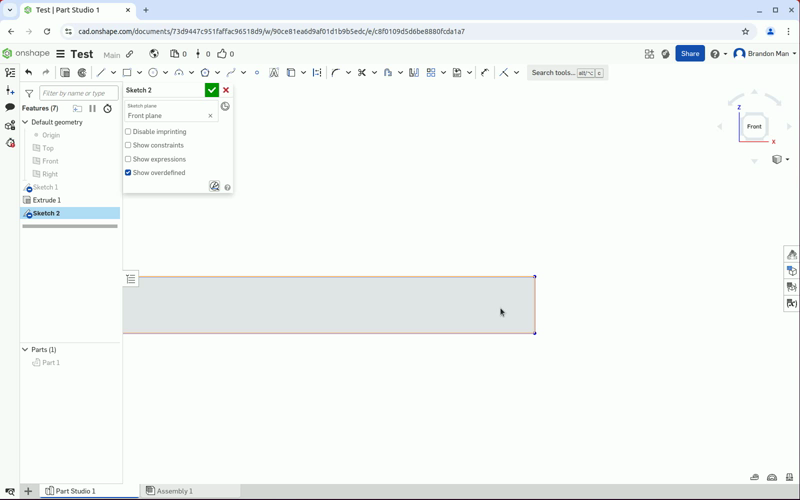
scroll(6)
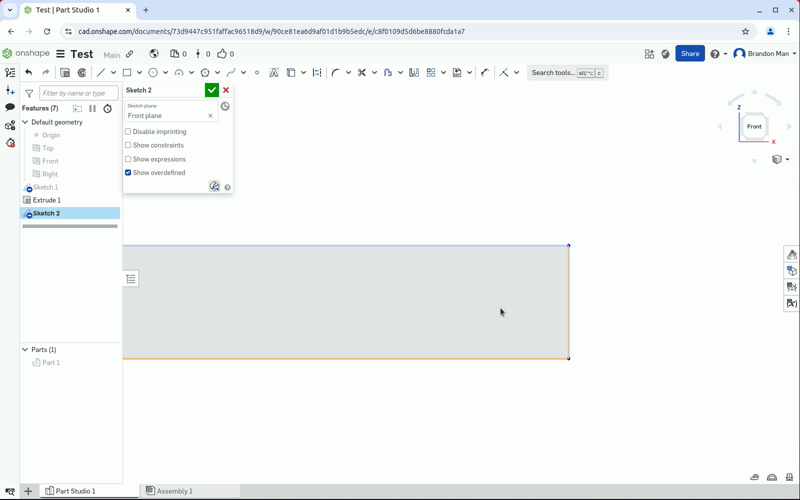
click(500, 307)
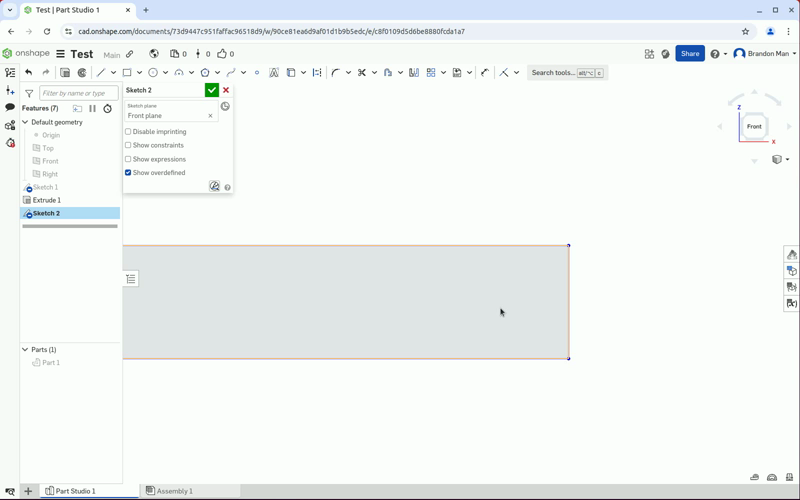
scroll(-6)
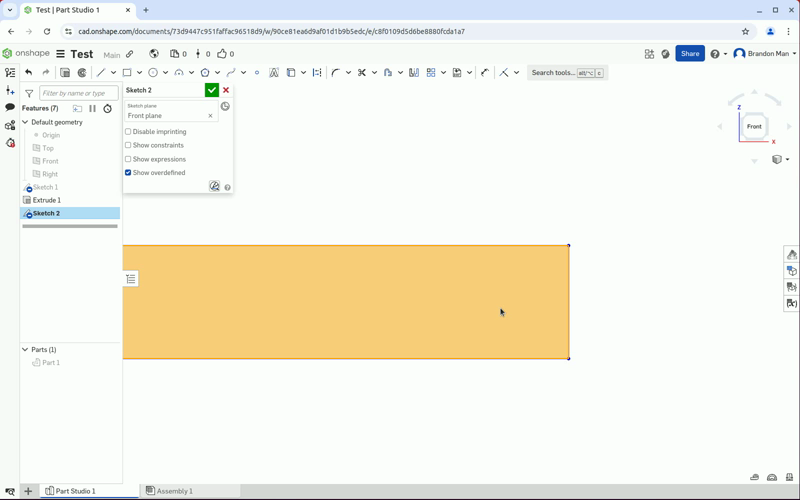
scroll(-6)
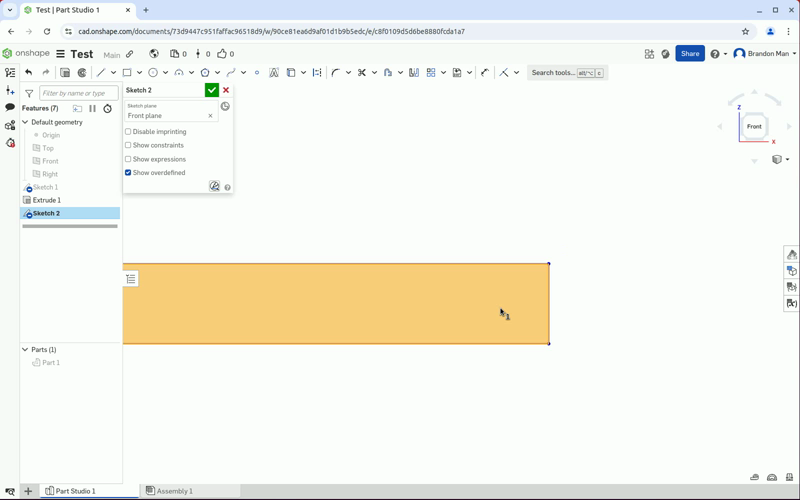
scroll(-6)
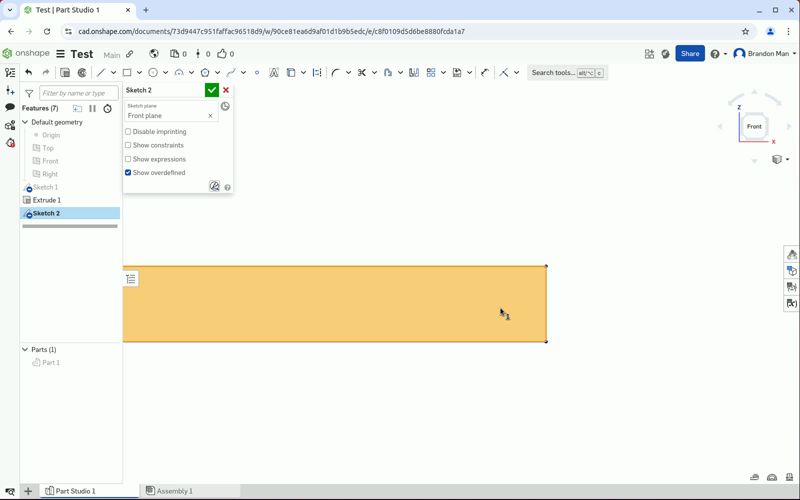
scroll(-6)
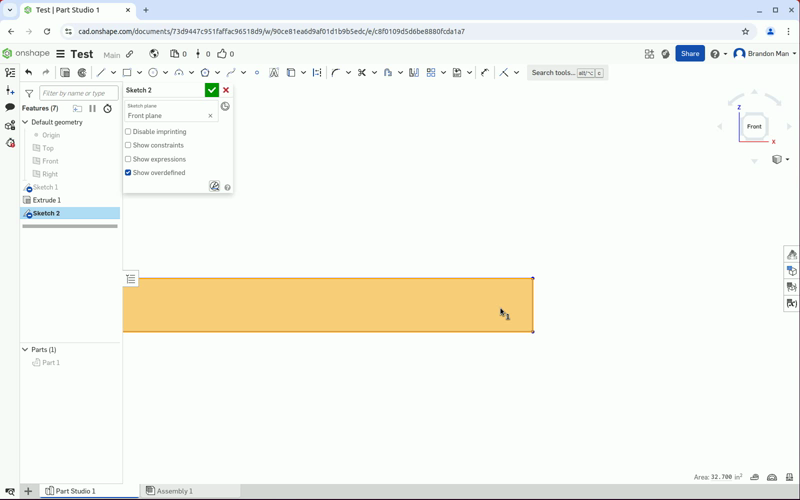
scroll(-6)
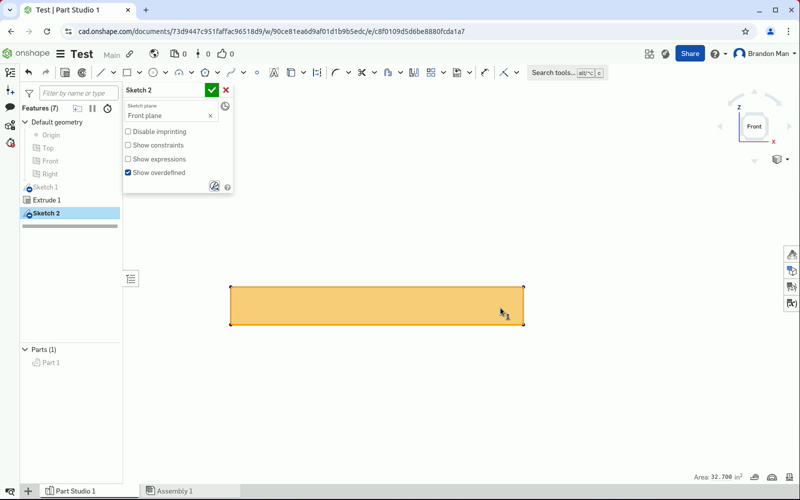
scroll(-6)
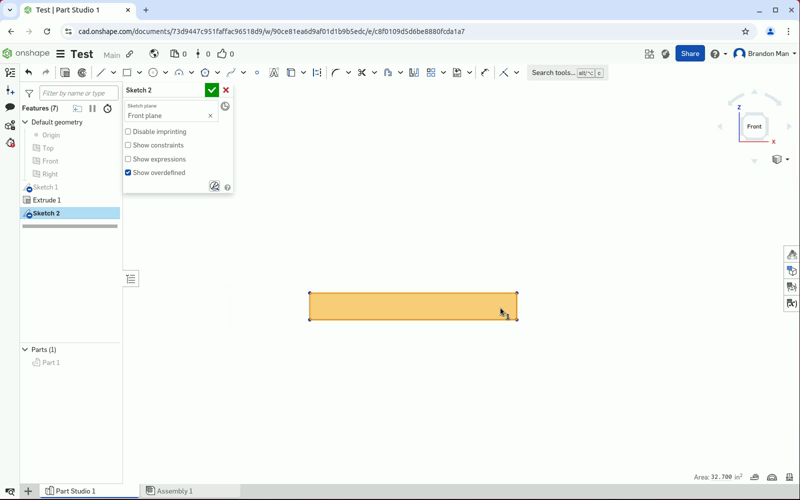
scroll(-6)
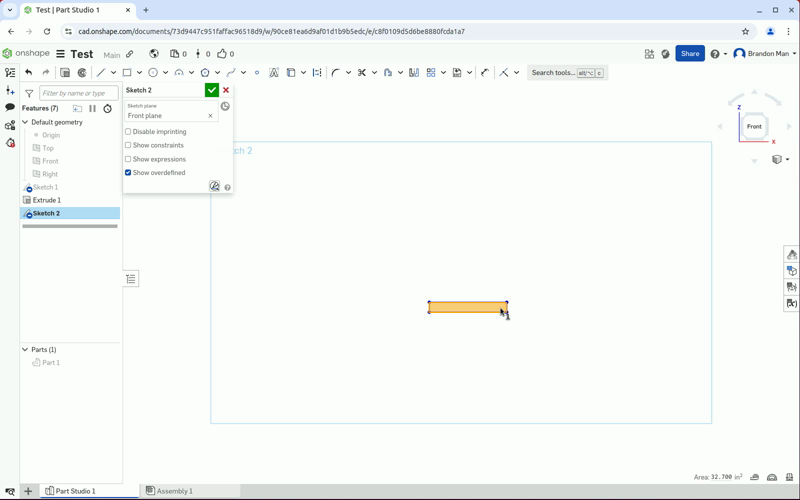
mouse_move(73, 352)
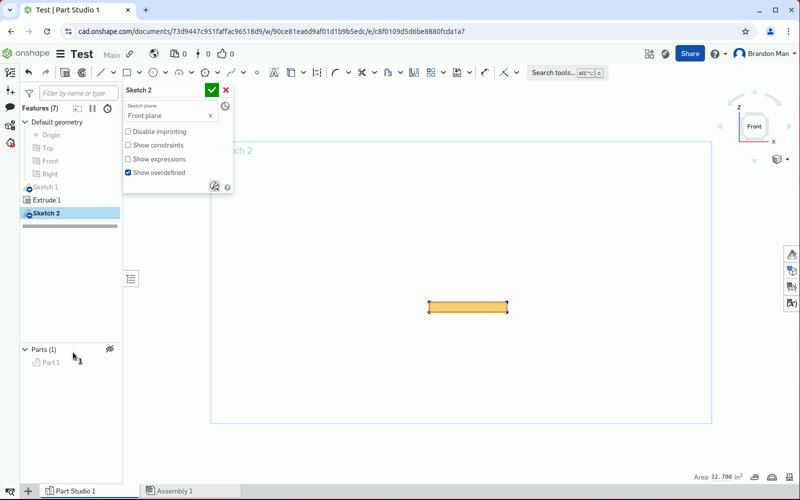
key(shift+y)
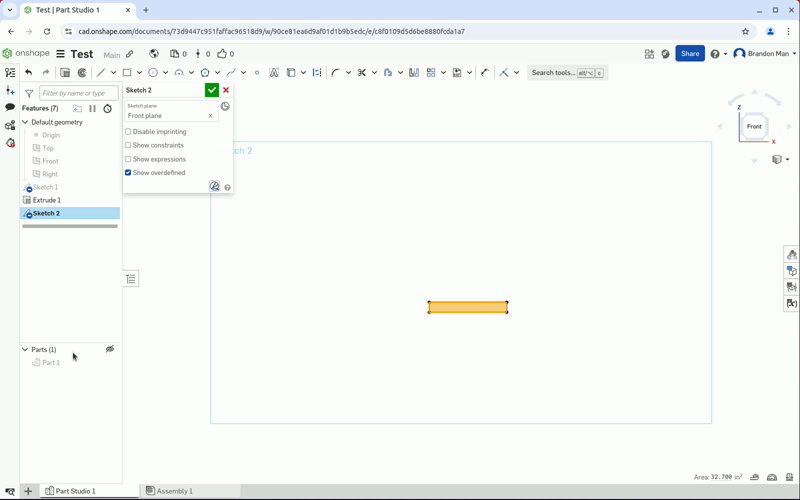
key(shift+e)
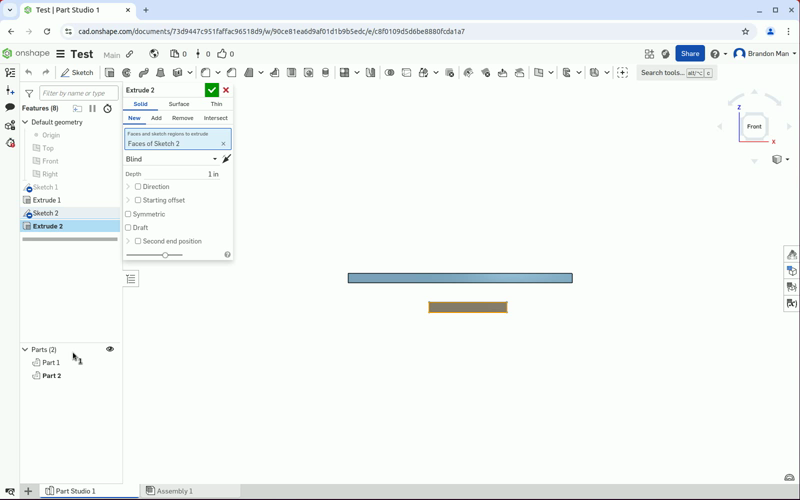
mouse_move(143, 106)
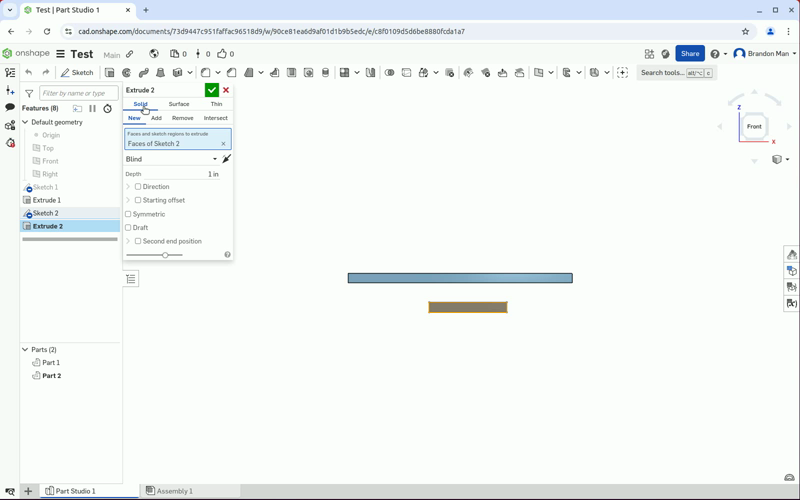
click(143, 106)
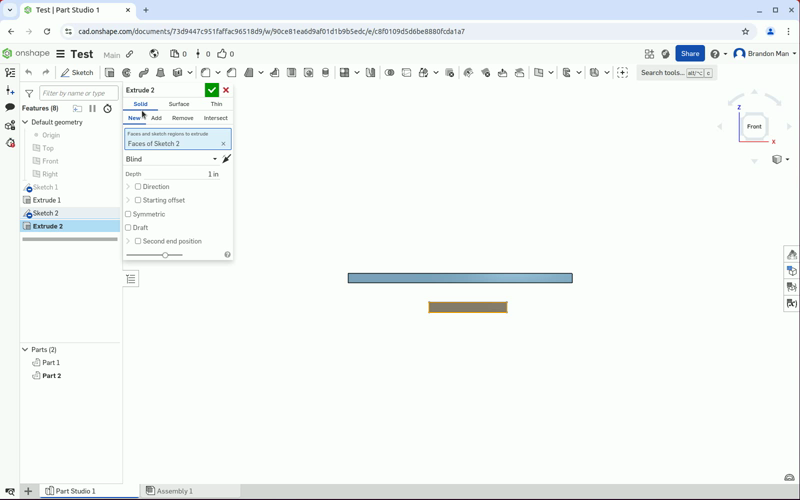
mouse_move(137, 120)
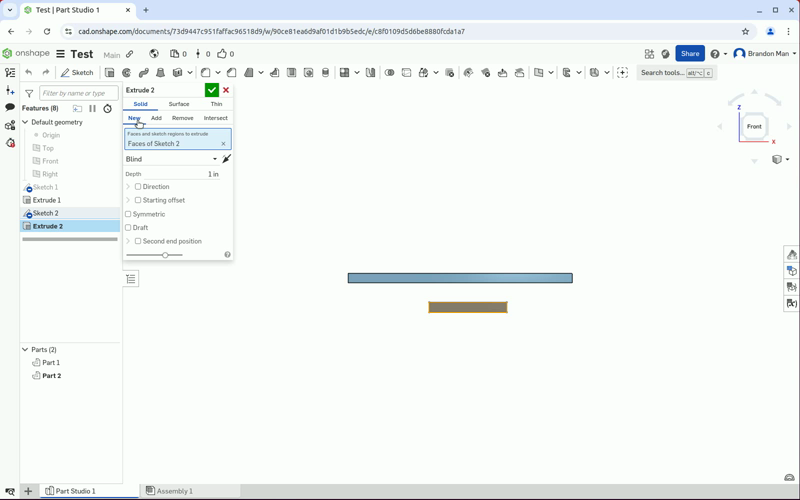
click(137, 120)
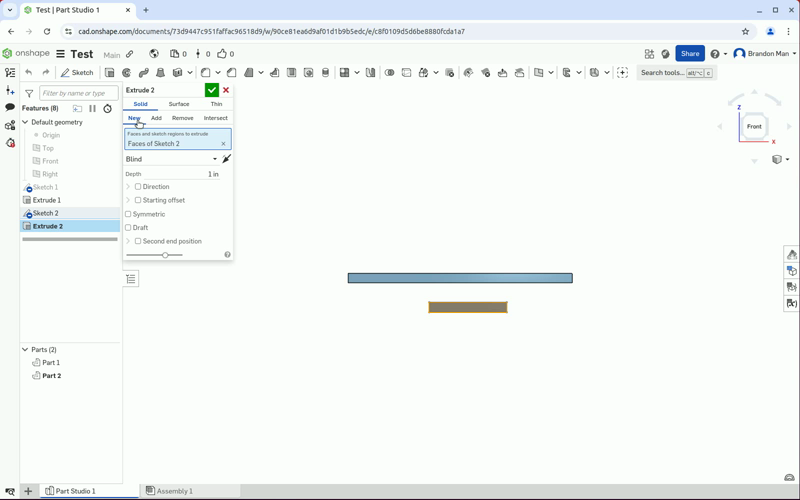
key(tab, 4)
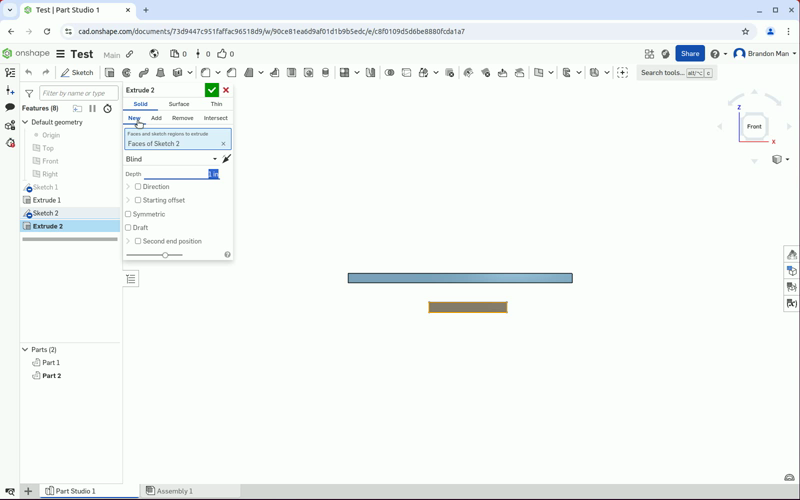
text(1.926)
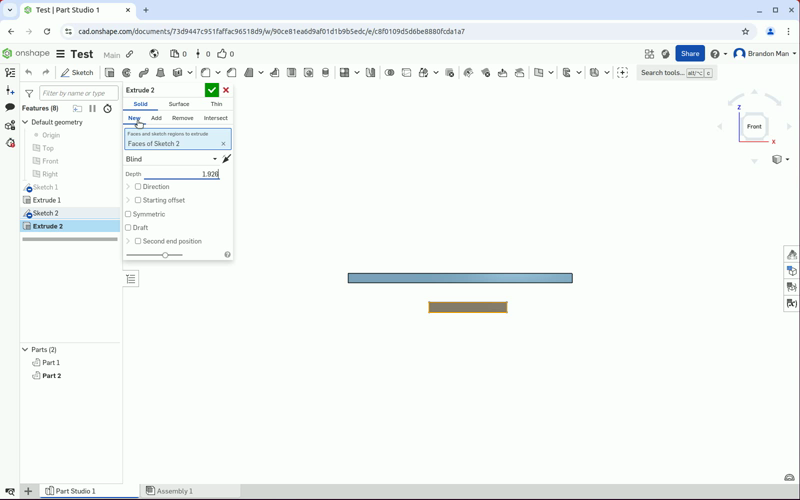
key(enter)
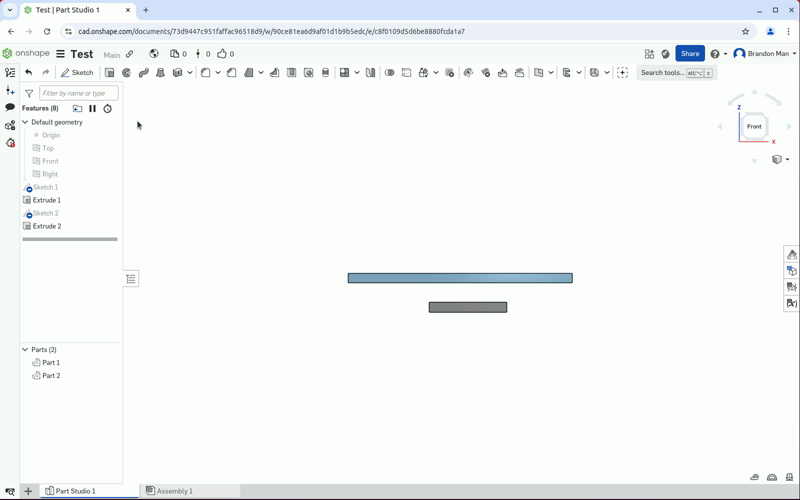
key(shift+h)
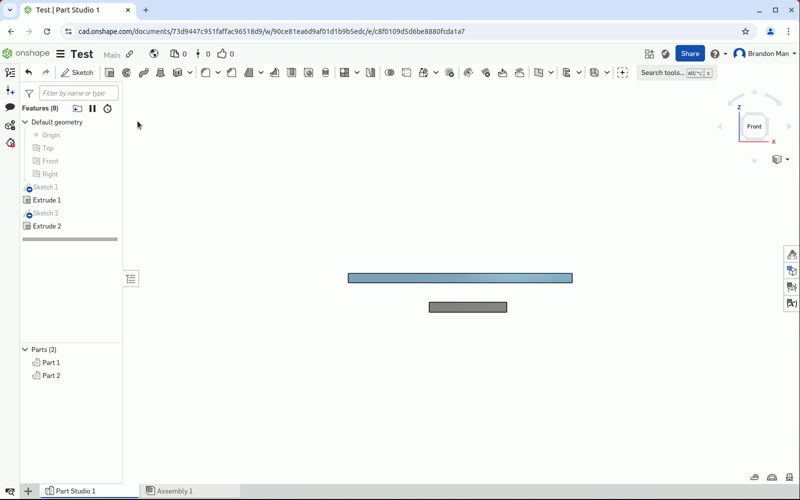
key(shift+h)
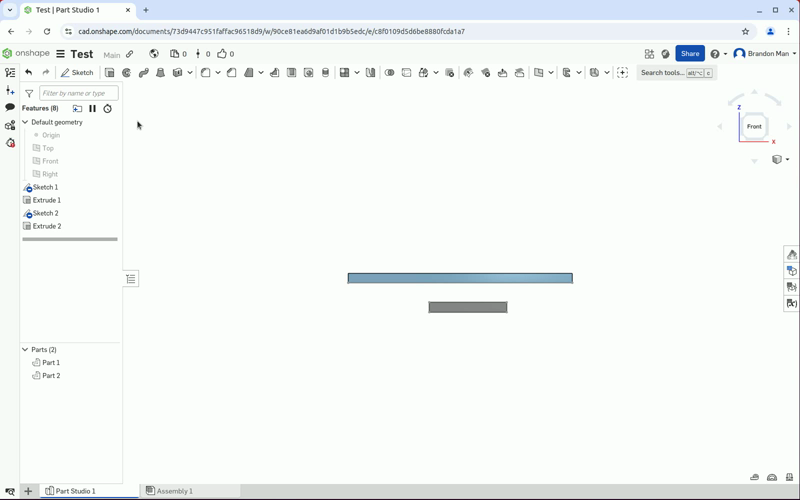
key(shift+7)
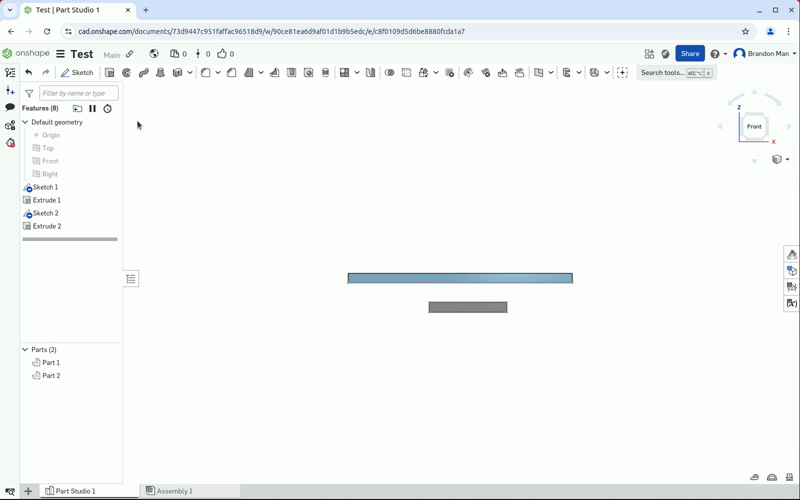
key(left, 2)
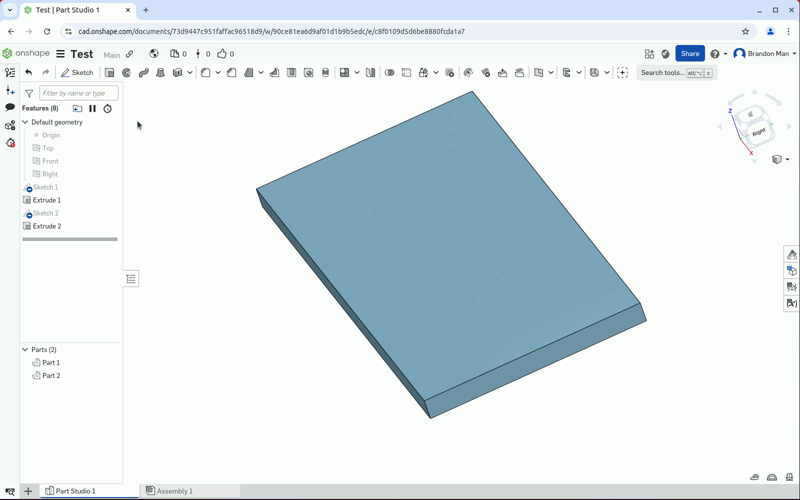
key(down, 2)
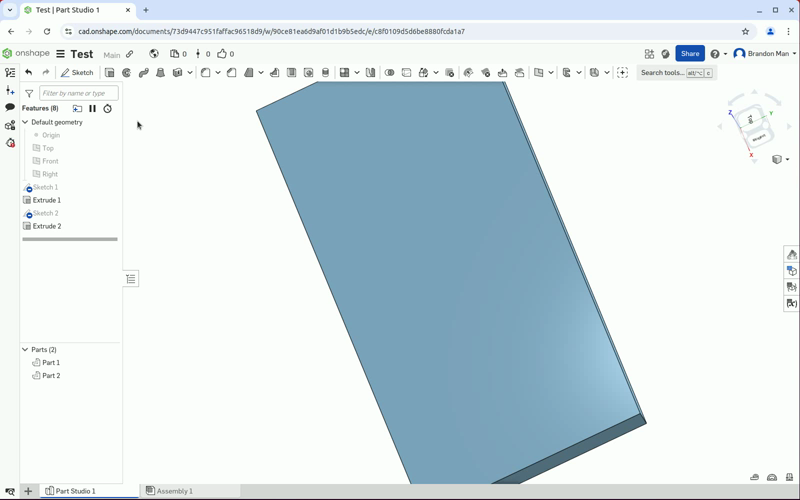
key(up, 2)
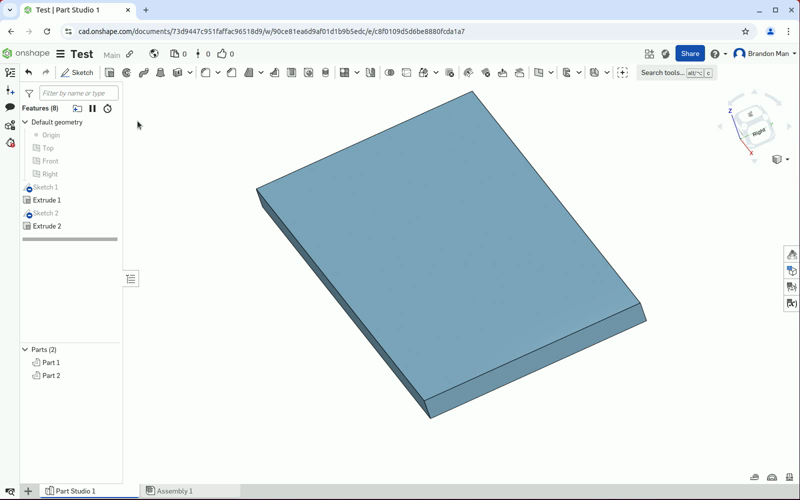
key(right, 2)
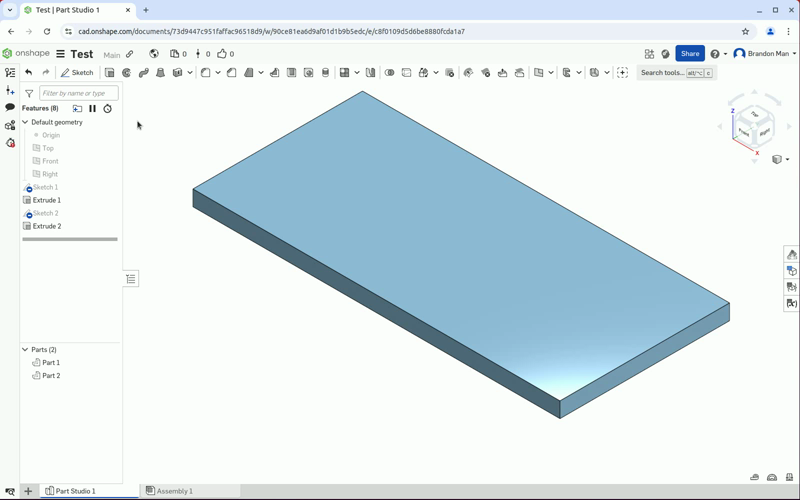
mouse_move(73, 189)
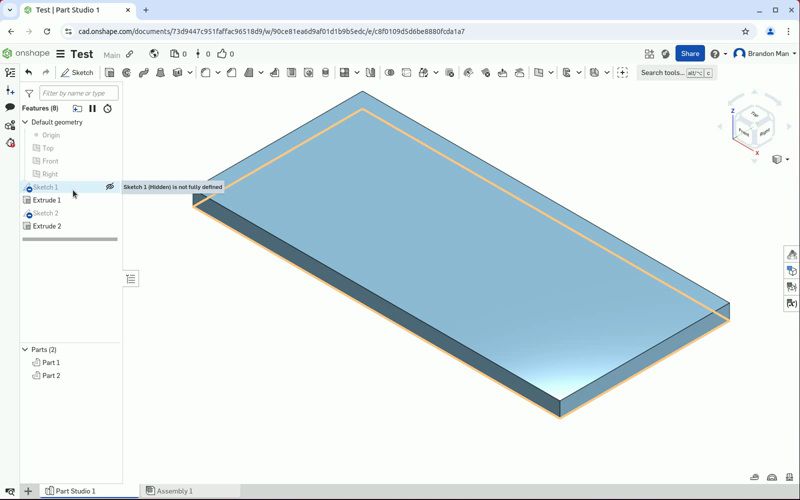
click(73, 189)